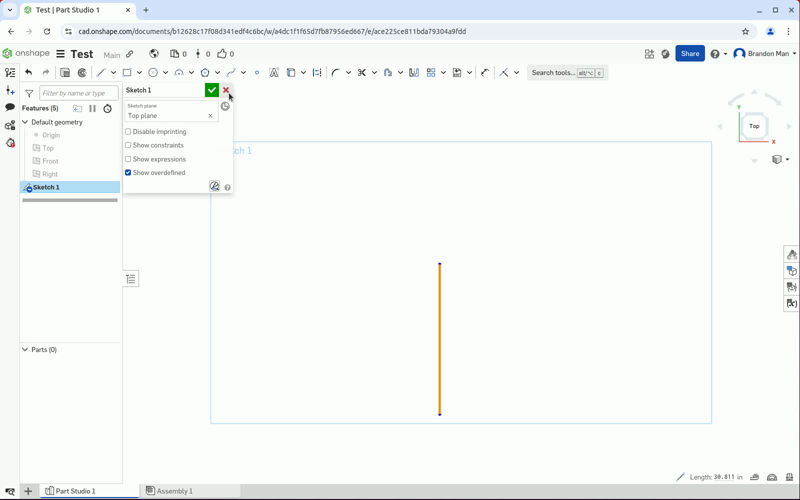
key(shift+h)
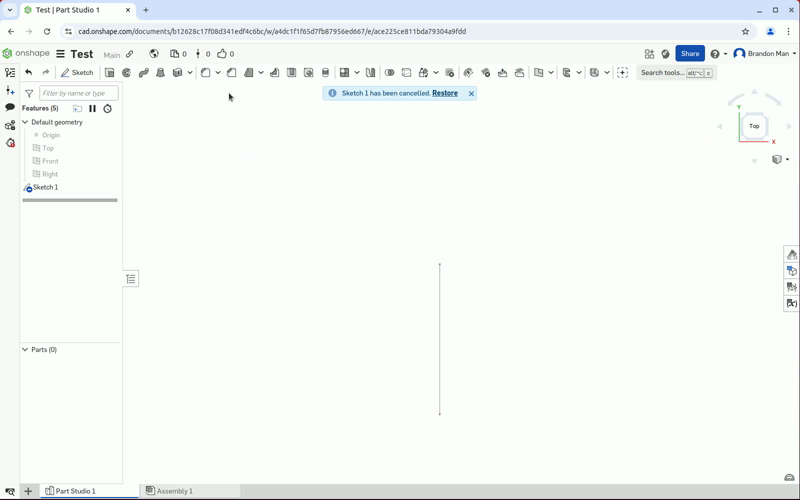
key(shift+s)
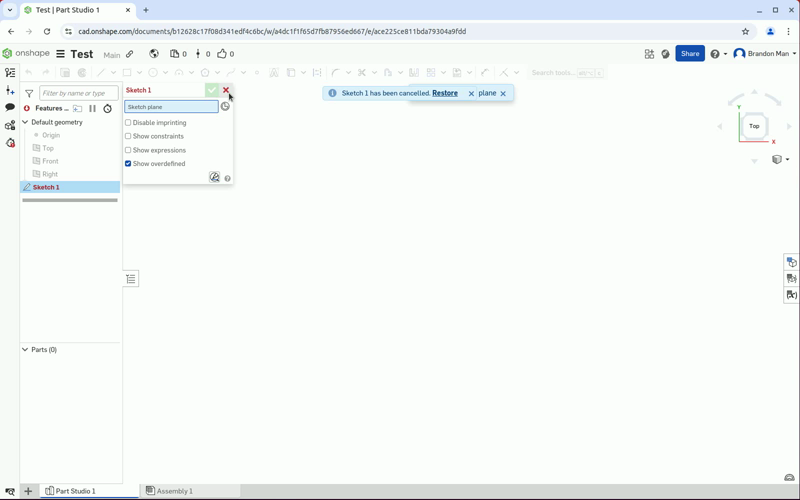
mouse_move(73, 150)
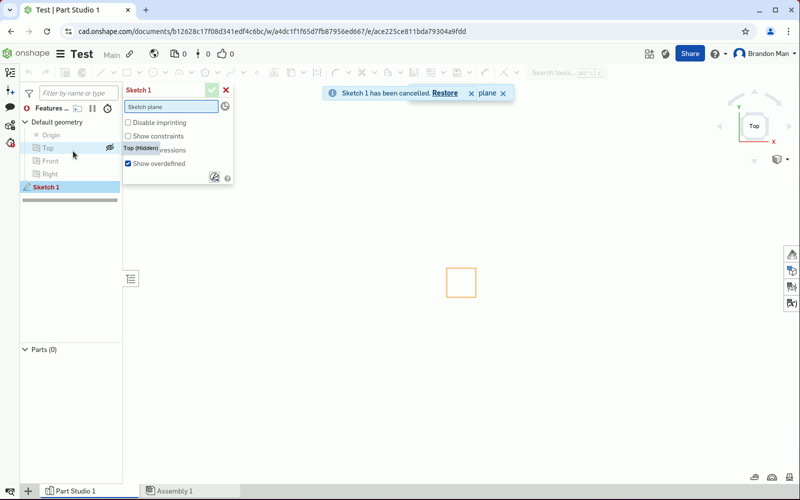
click(73, 150)
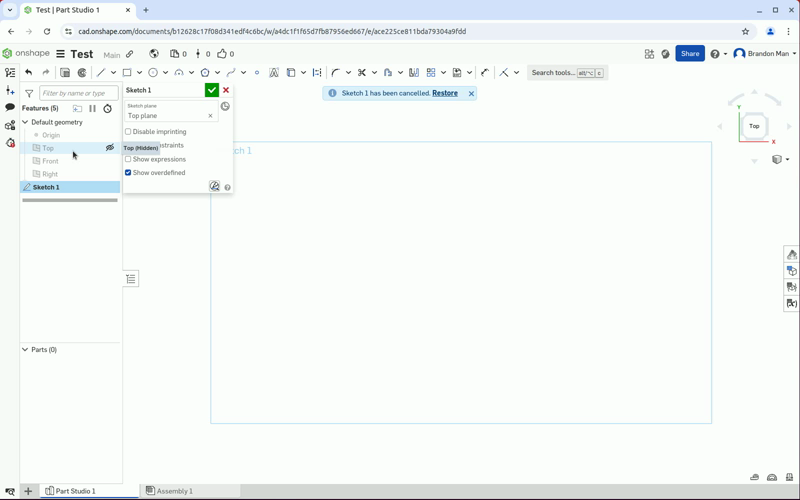
mouse_move(73, 352)
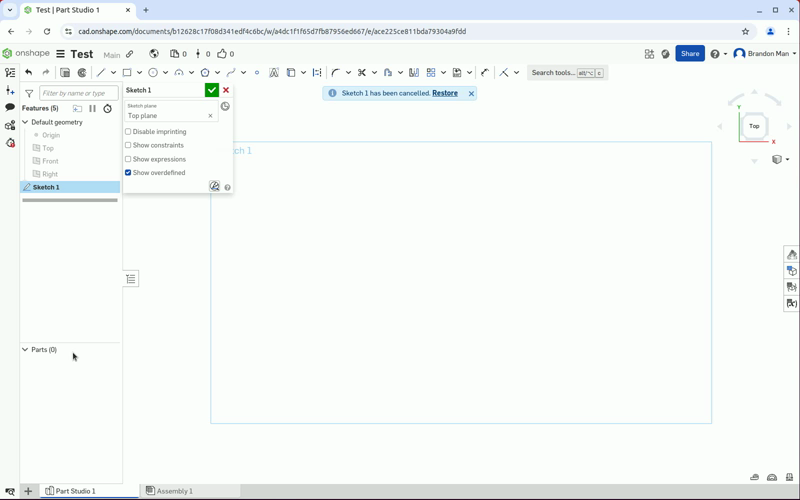
key(y)
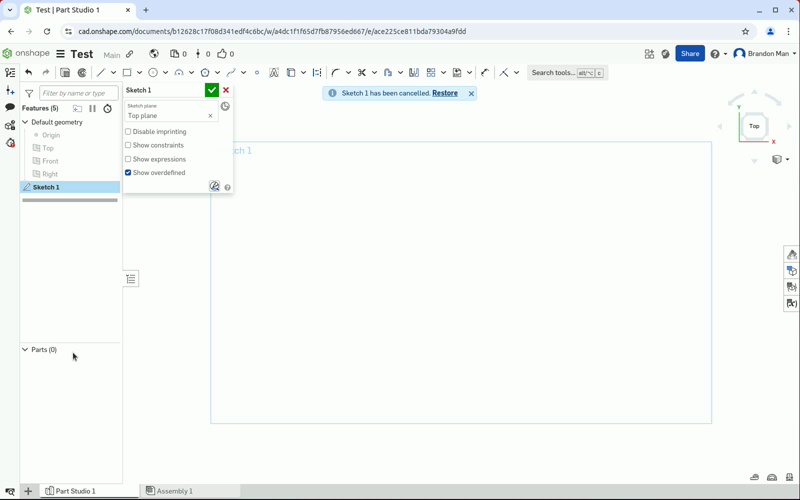
key(l)
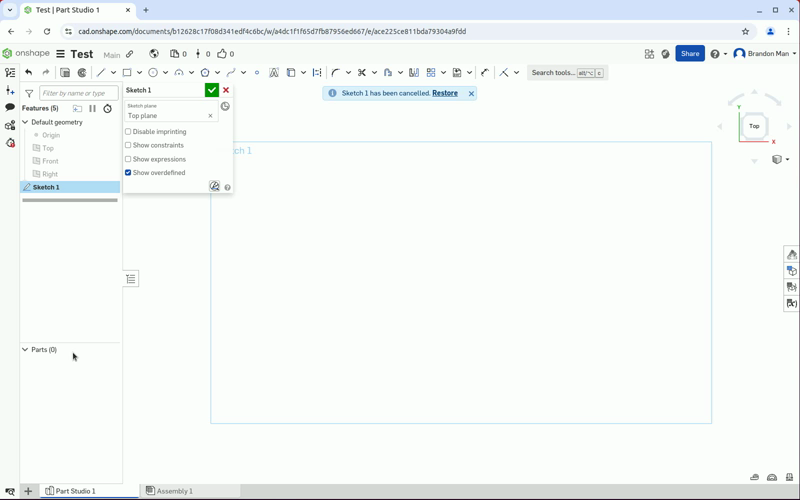
key_down(shift)
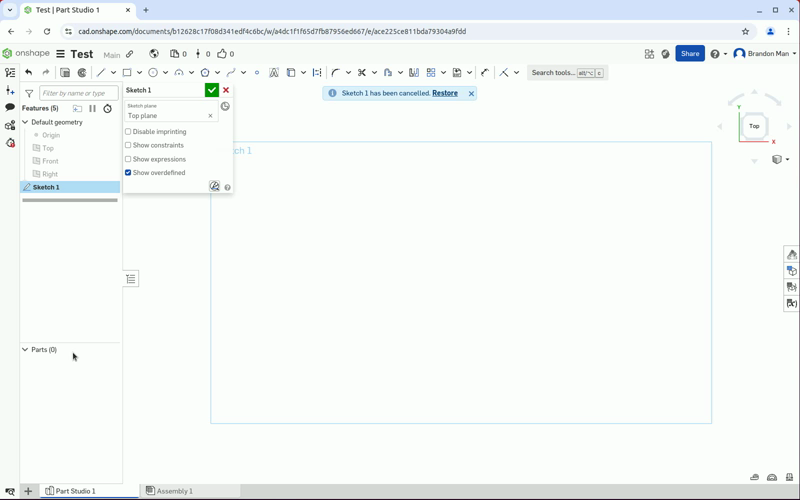
mouse_move(348, 339)
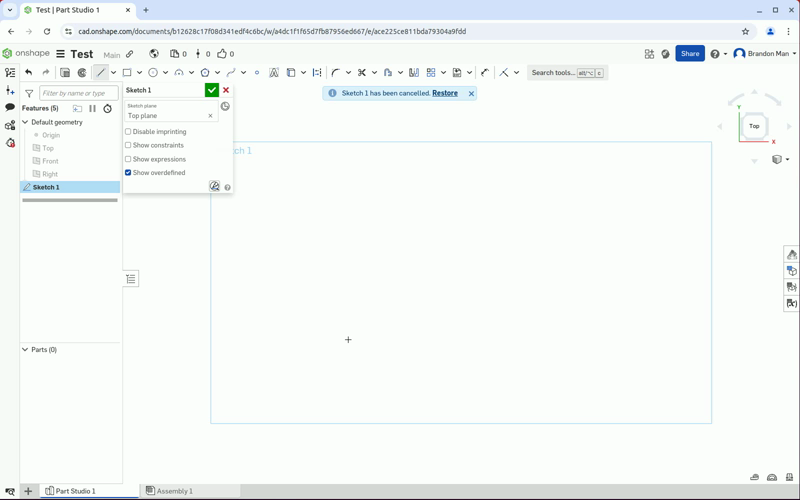
click(348, 339)
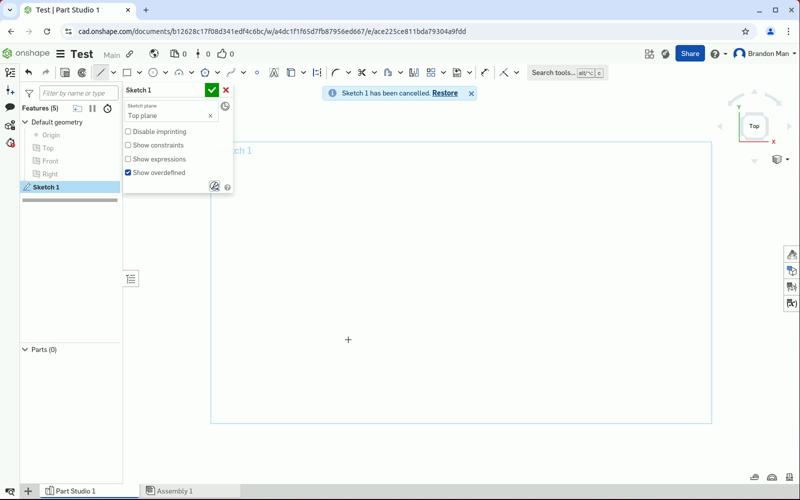
key_up(shift)
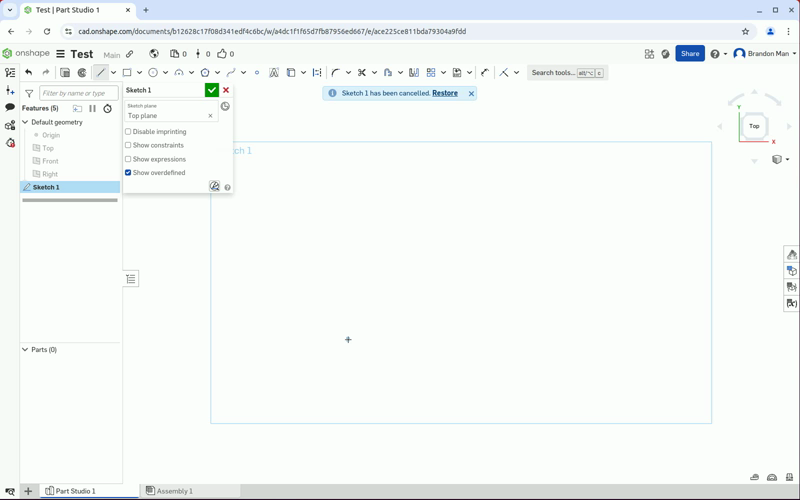
key_down(shift)
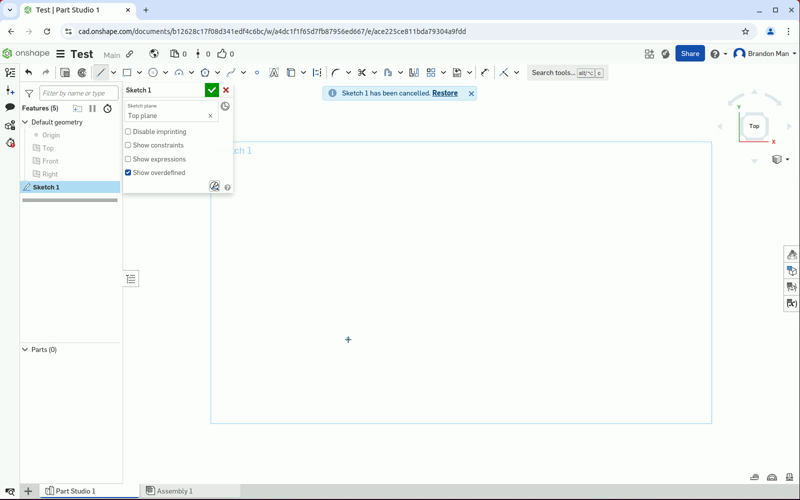
mouse_move(572, 339)
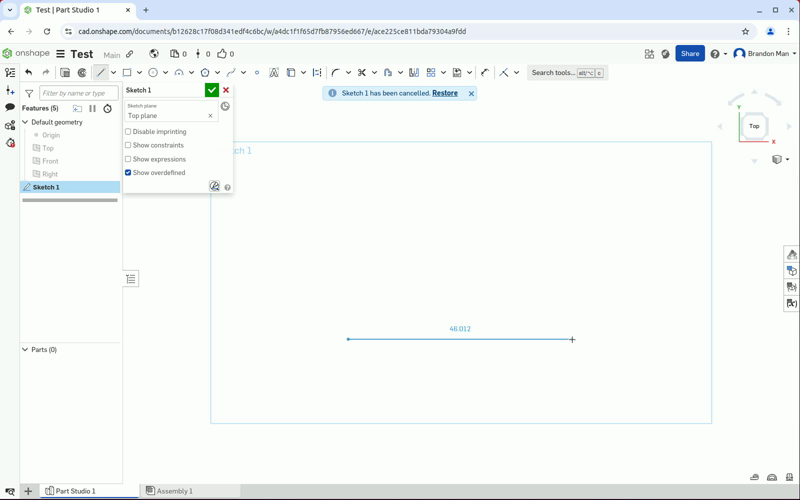
click(572, 339)
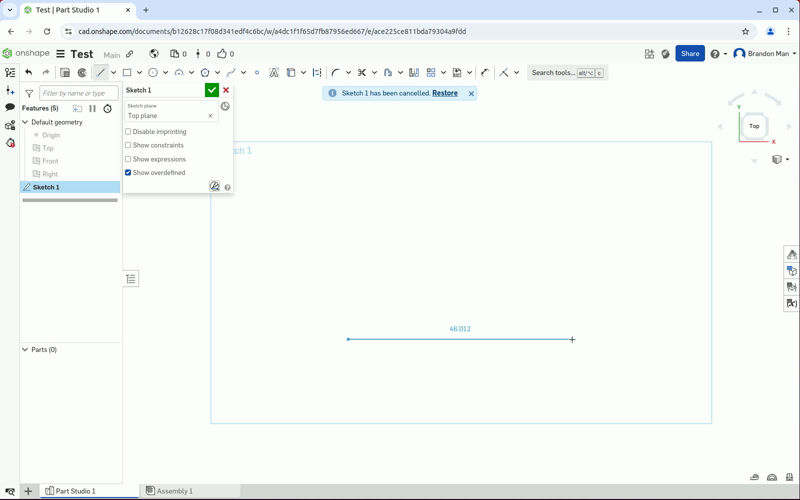
key_up(shift)
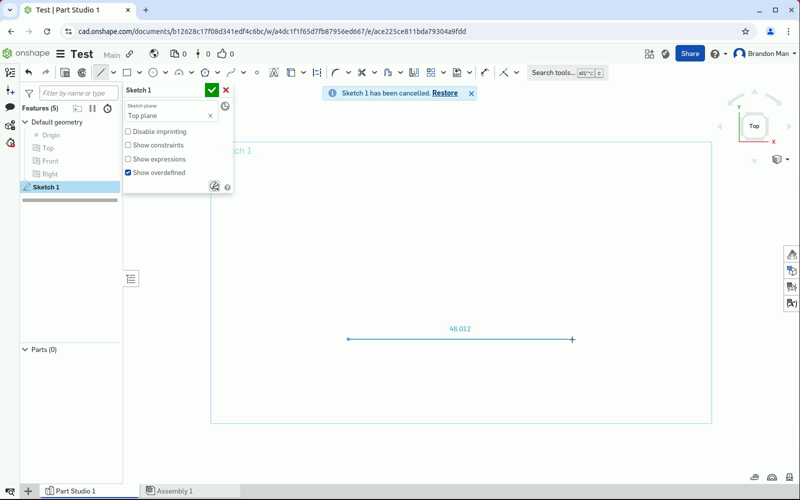
key_down(shift)
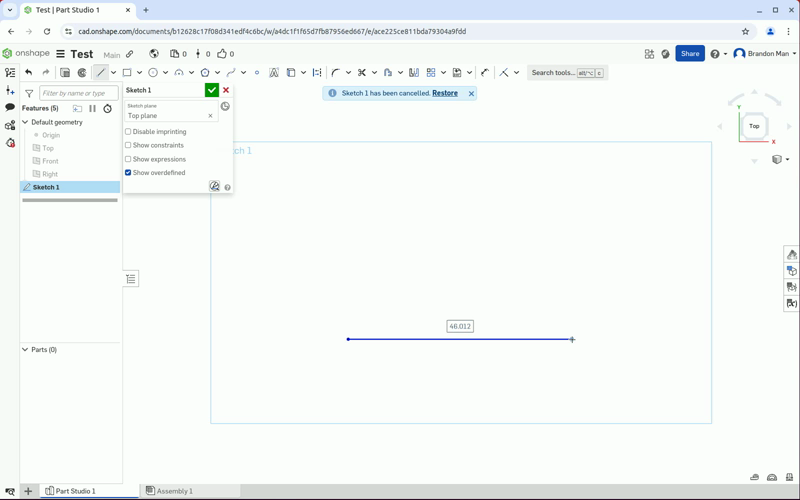
mouse_move(572, 226)
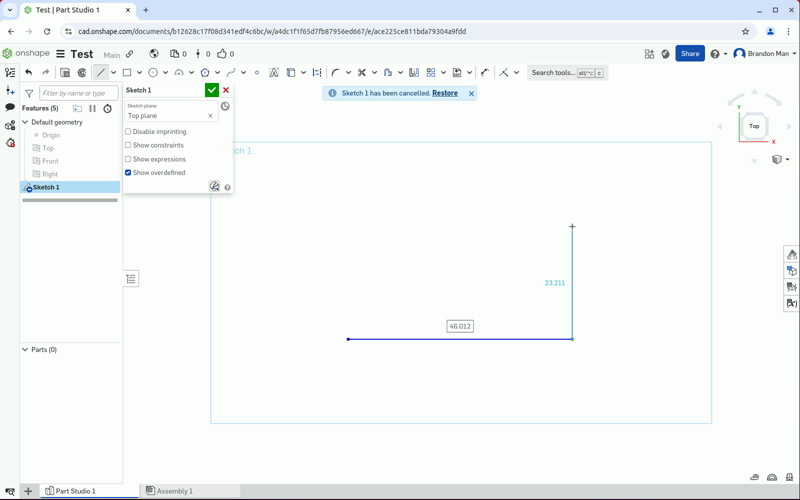
click(572, 226)
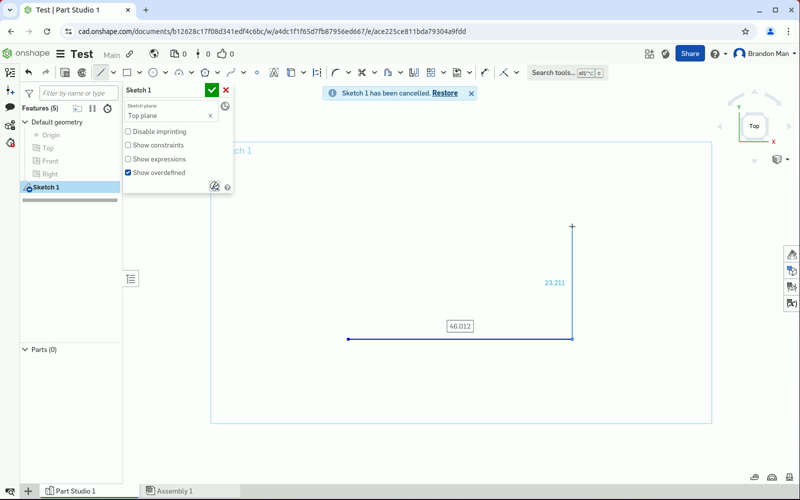
key_up(shift)
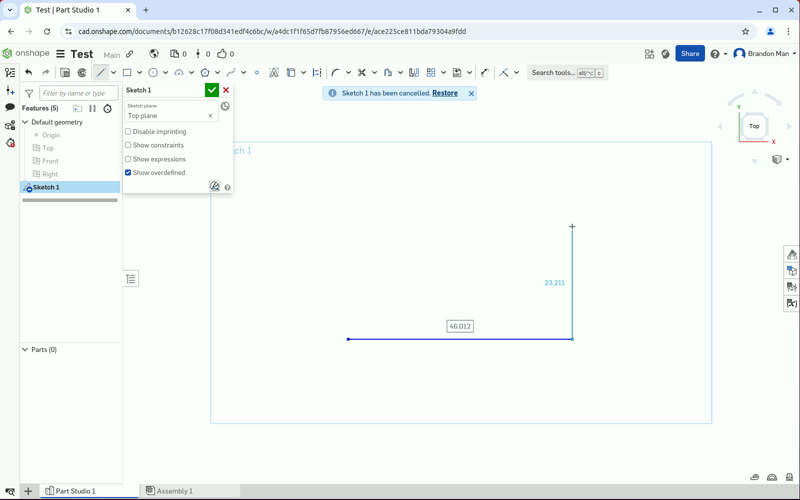
key_down(shift)
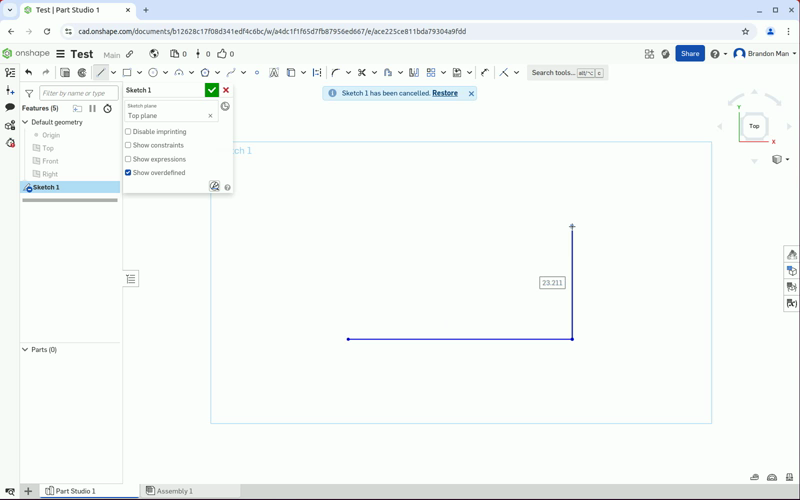
mouse_move(348, 226)
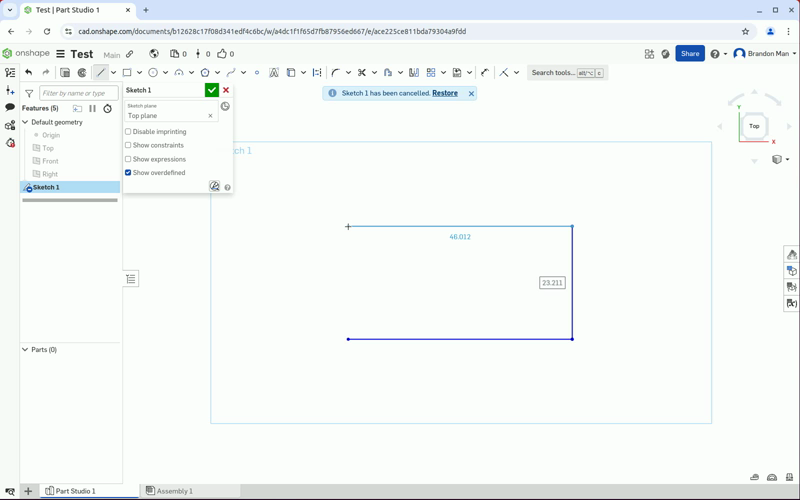
click(348, 226)
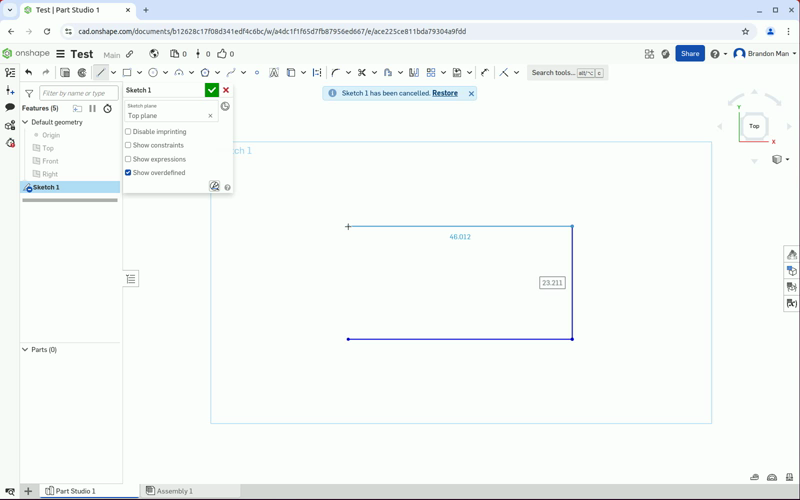
key_up(shift)
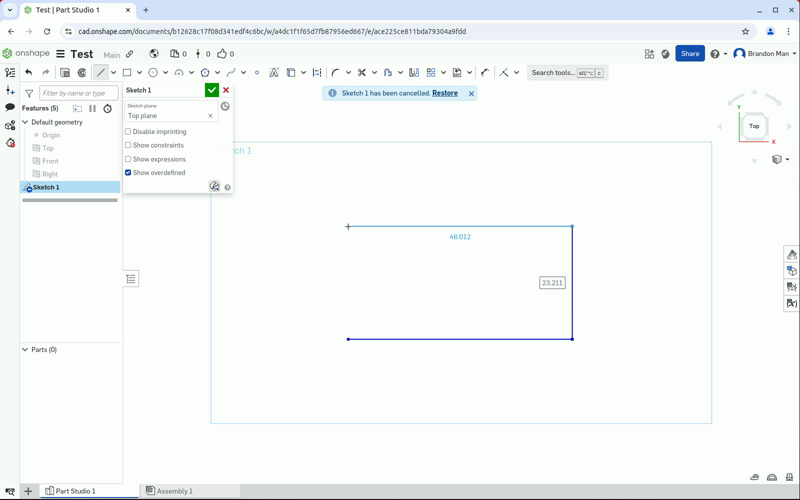
key_down(shift)
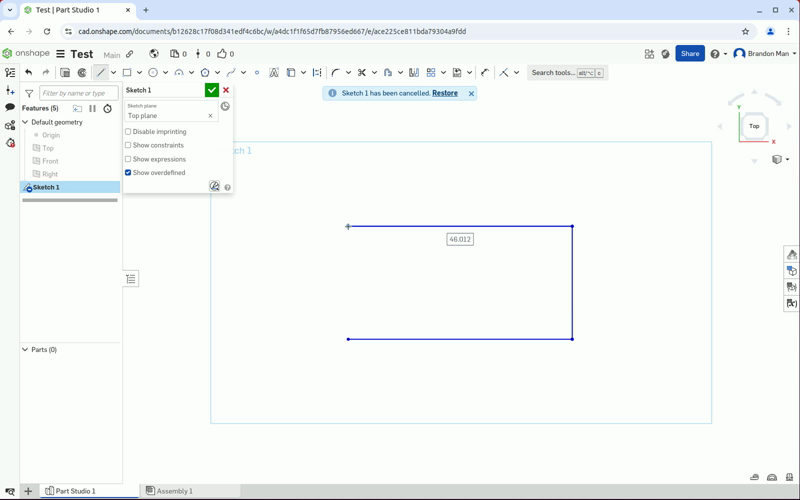
mouse_move(348, 339)
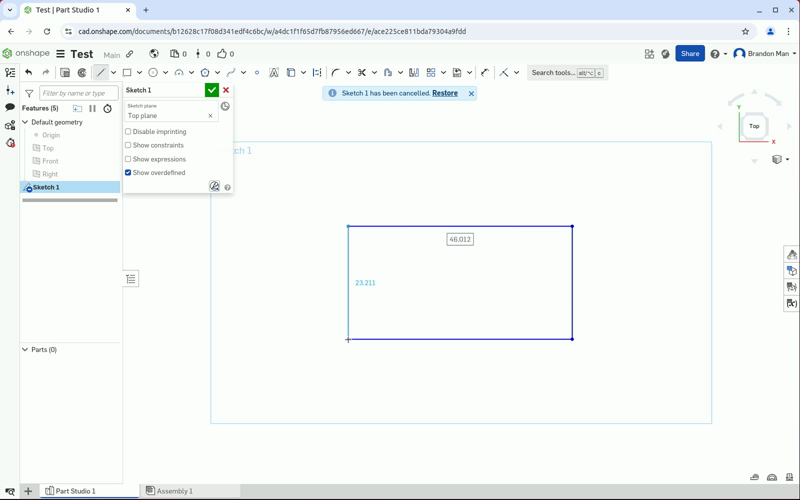
key_up(shift)
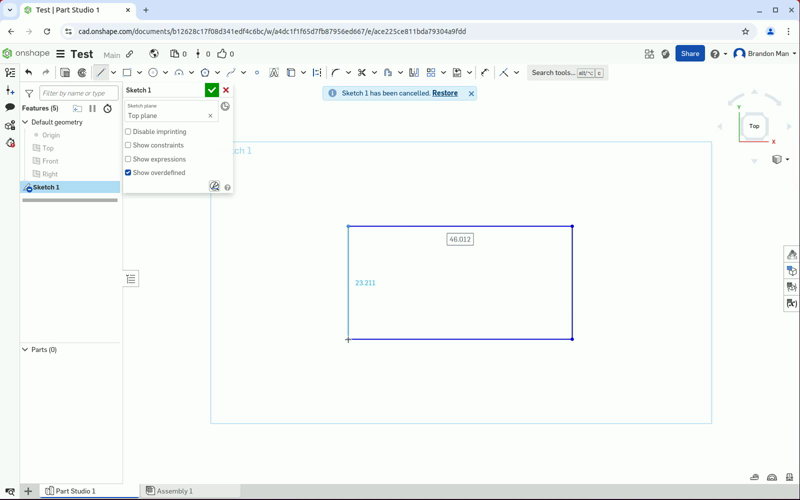
click(348, 339)
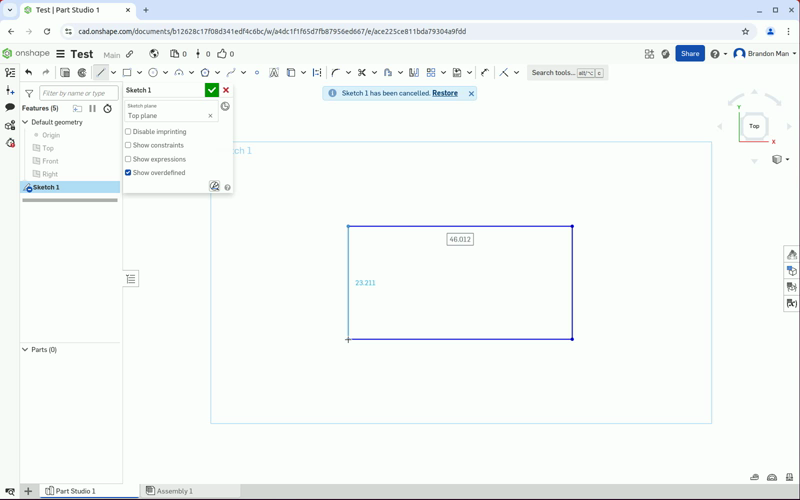
key(esc)
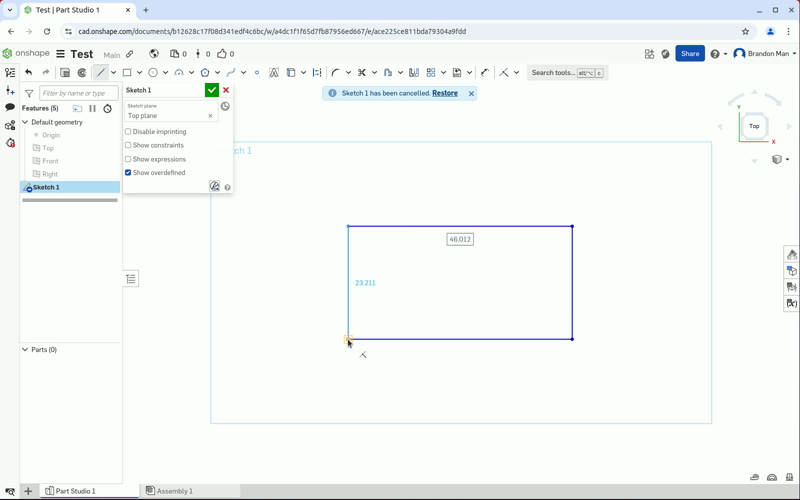
mouse_move(479, 270)
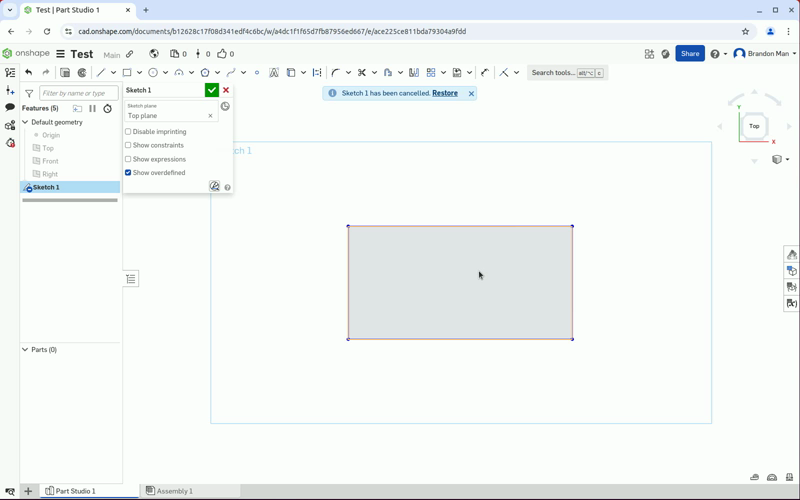
click(479, 270)
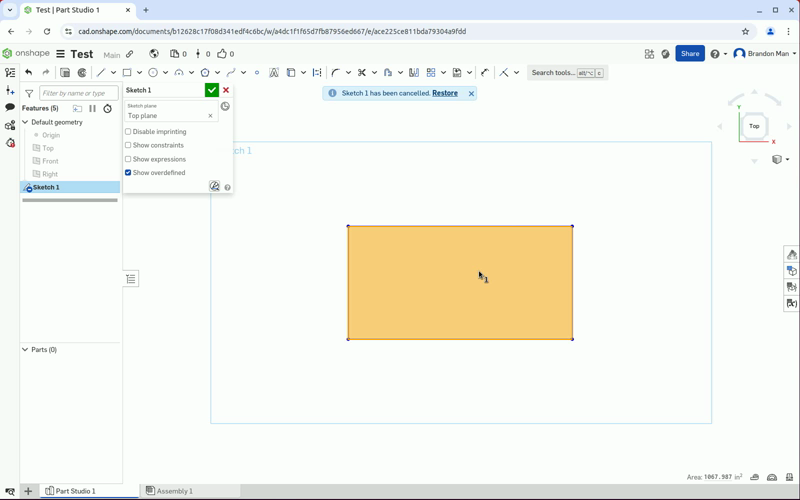
mouse_move(73, 352)
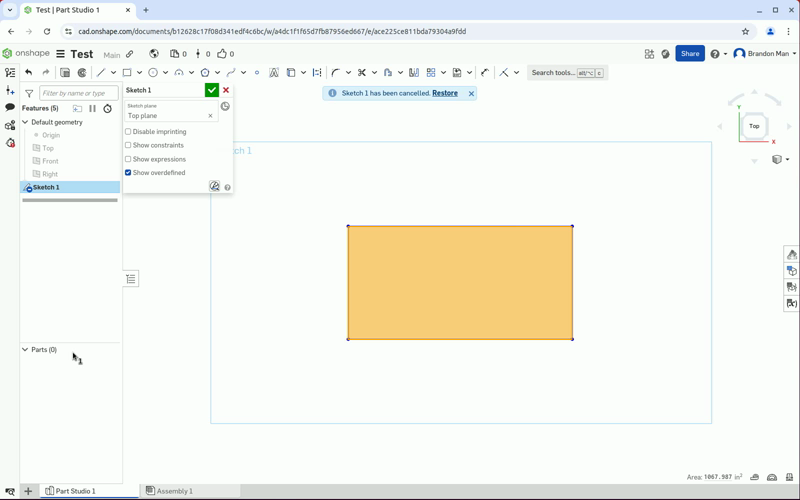
key(shift+y)
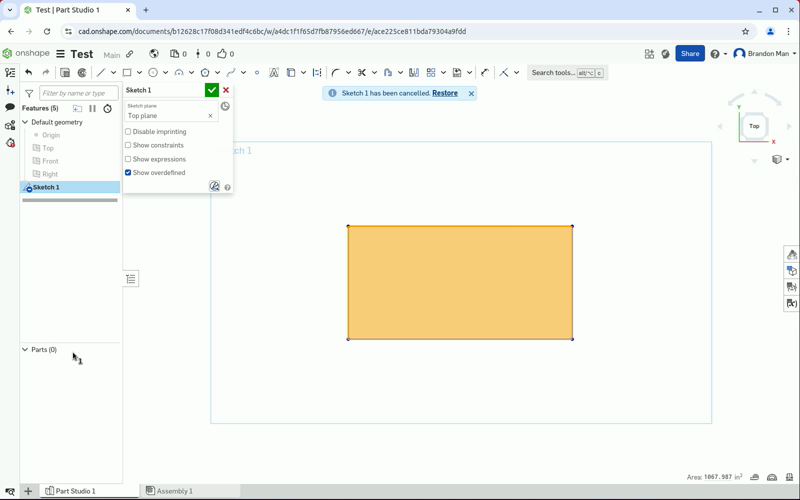
key(shift+e)
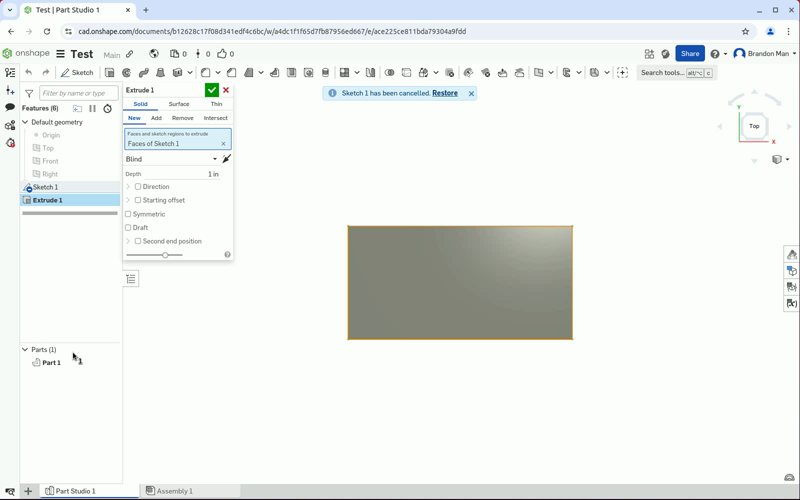
mouse_move(143, 106)
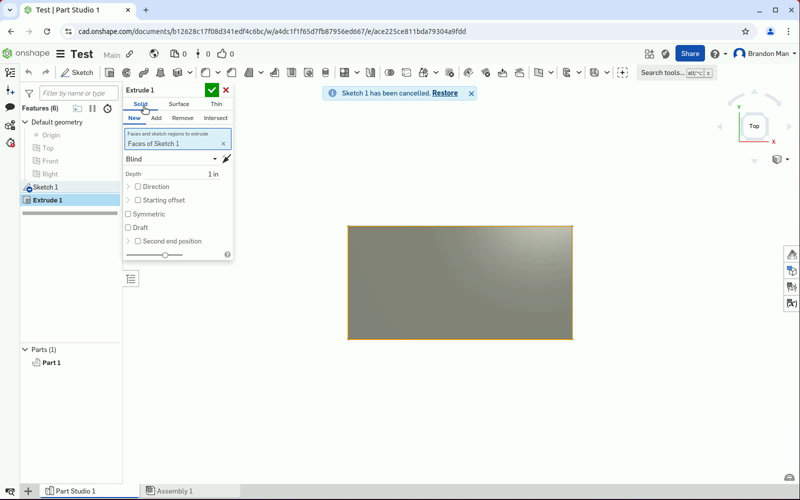
click(143, 106)
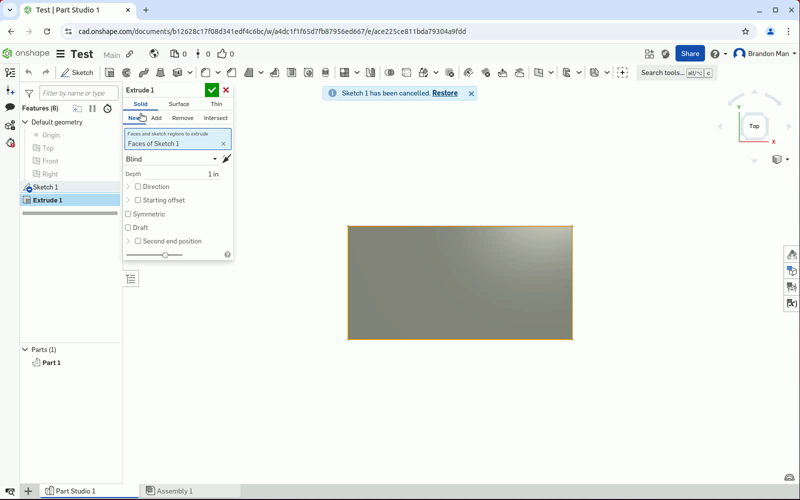
mouse_move(137, 120)
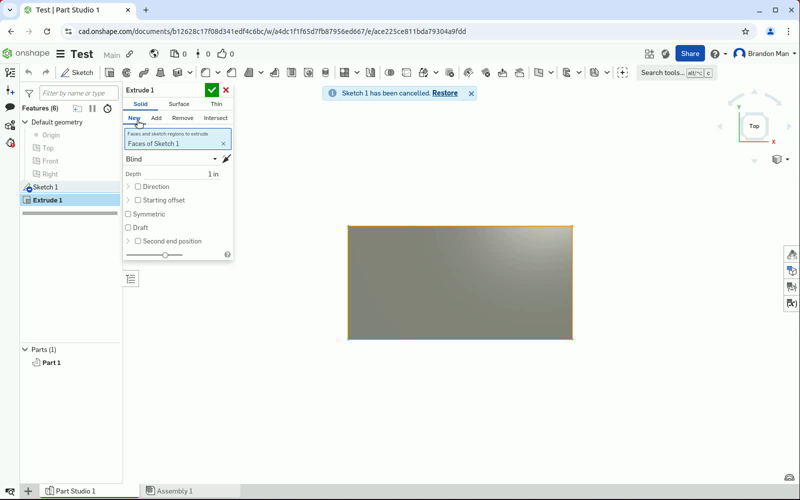
click(137, 120)
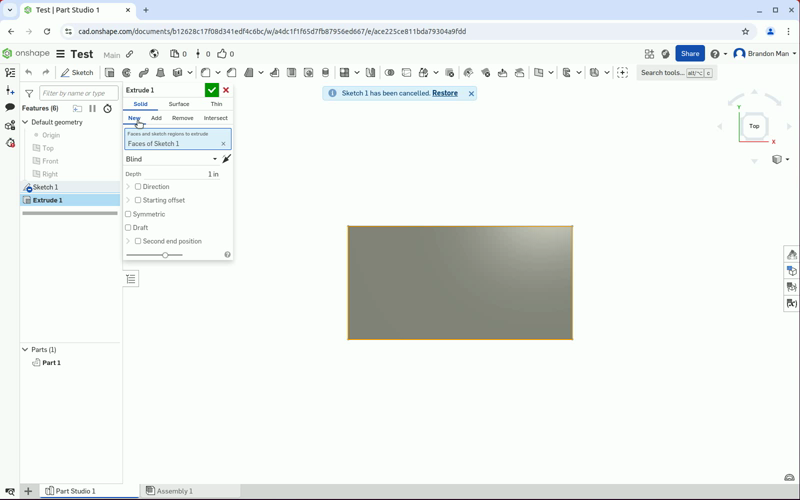
key(tab, 4)
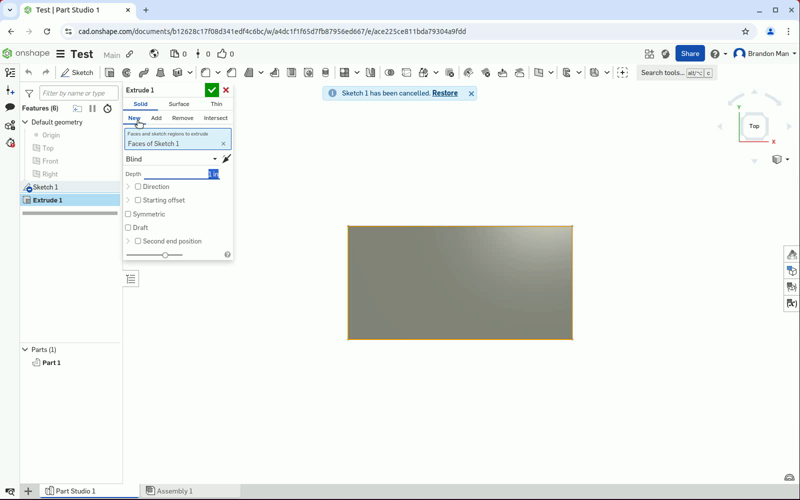
text(2.889)
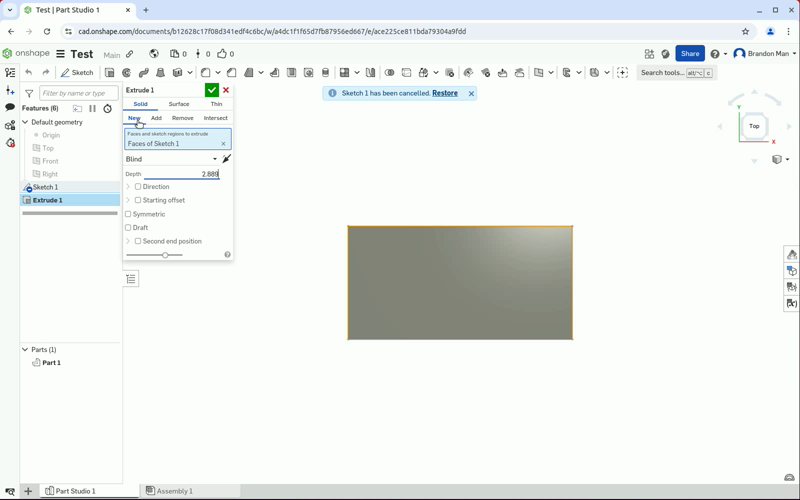
key(enter)
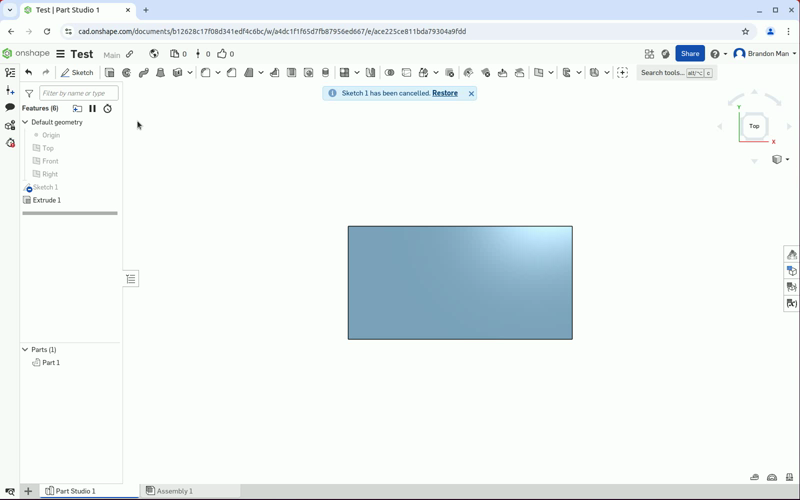
key(shift+h)
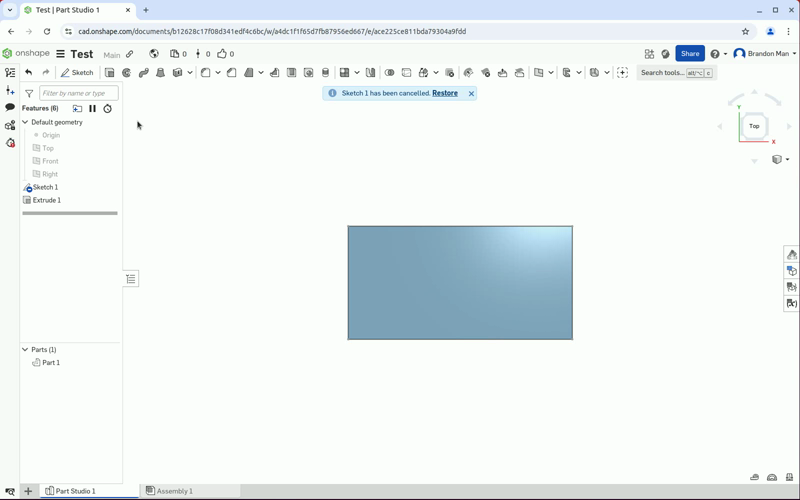
key(shift+h)
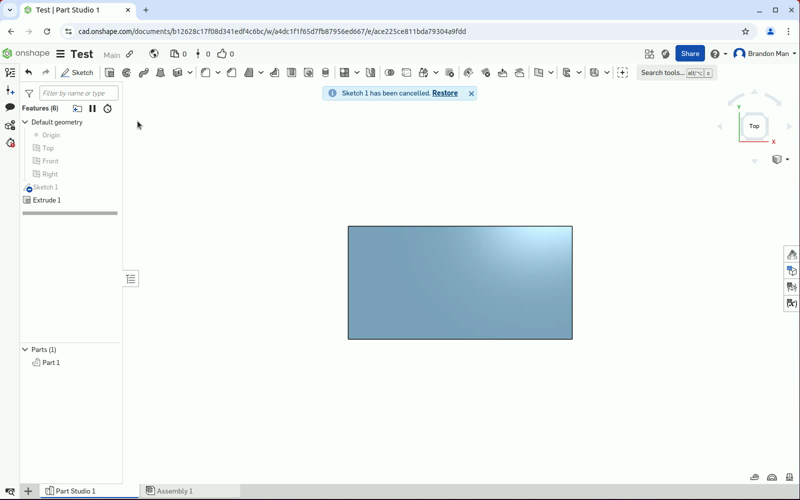
mouse_move(73, 189)
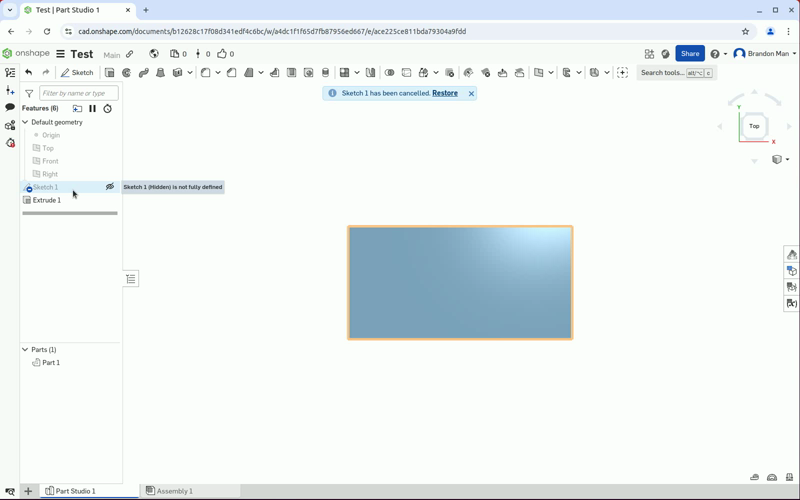
click(73, 189)
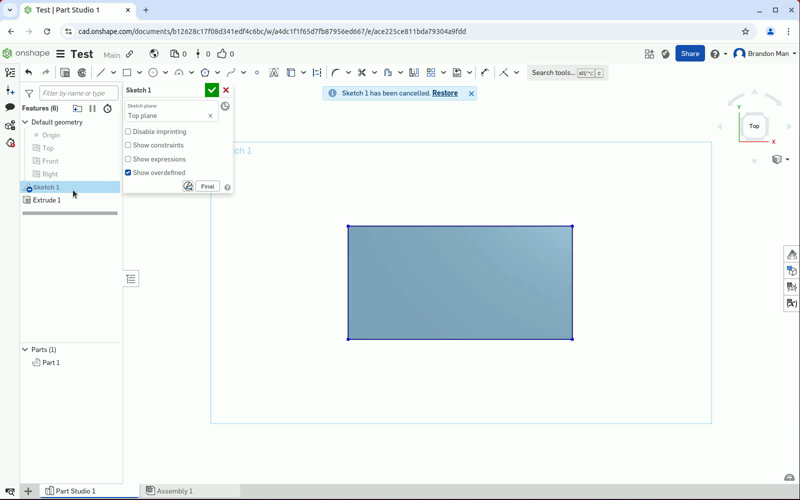
mouse_move(229, 92)
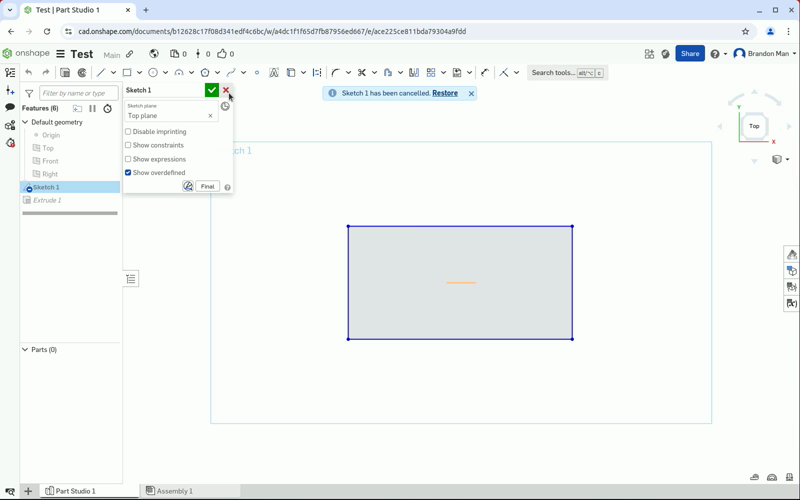
click(229, 92)
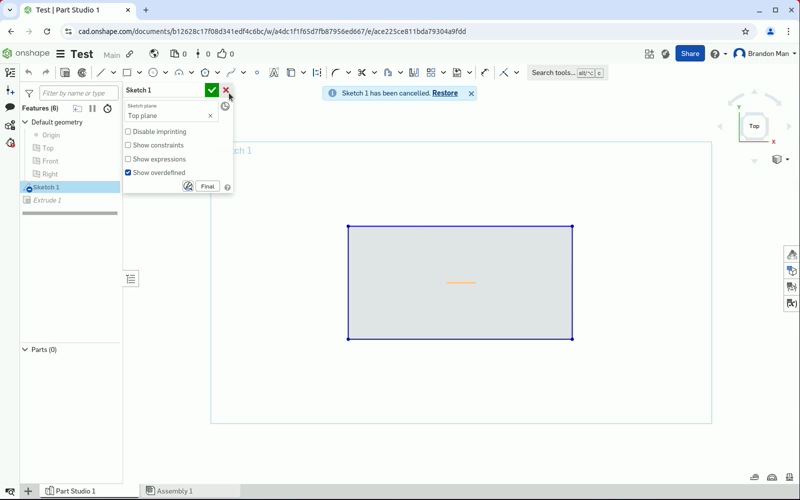
key(shift+s)
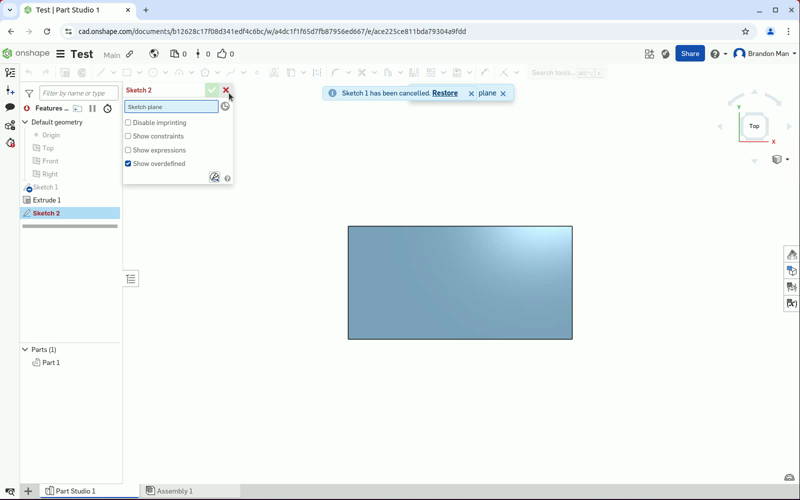
mouse_move(73, 150)
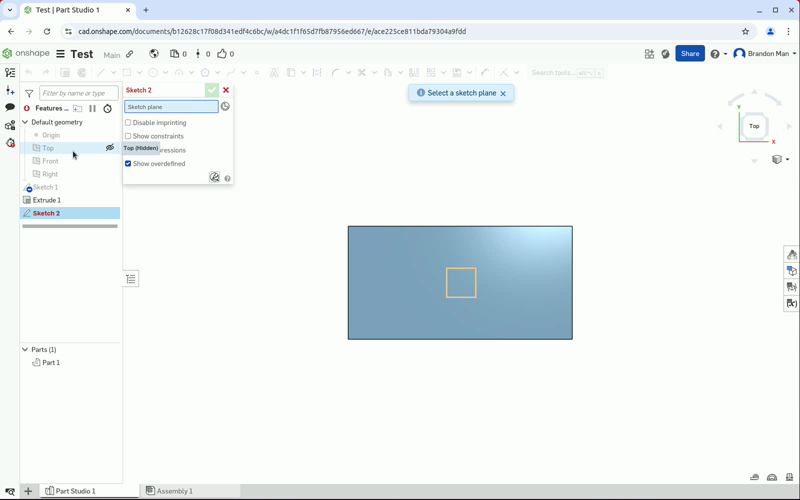
click(73, 150)
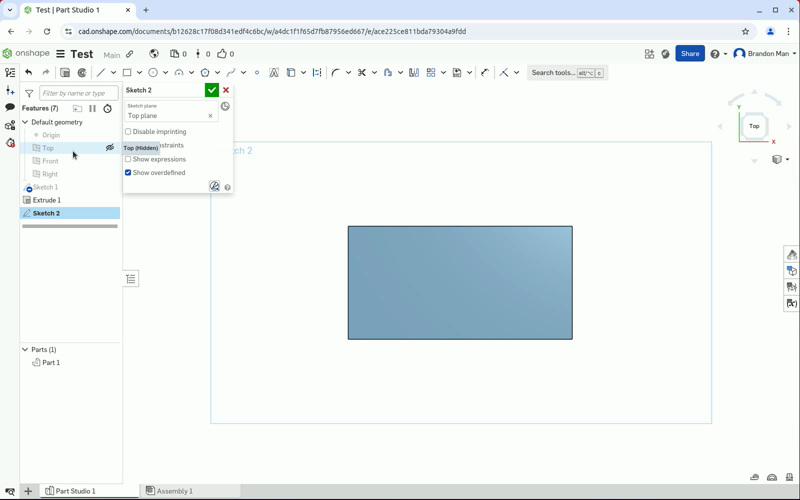
mouse_move(73, 352)
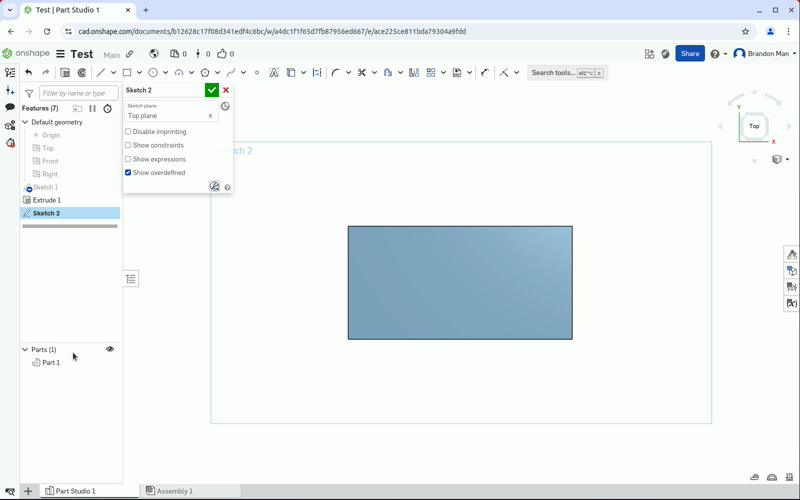
key(y)
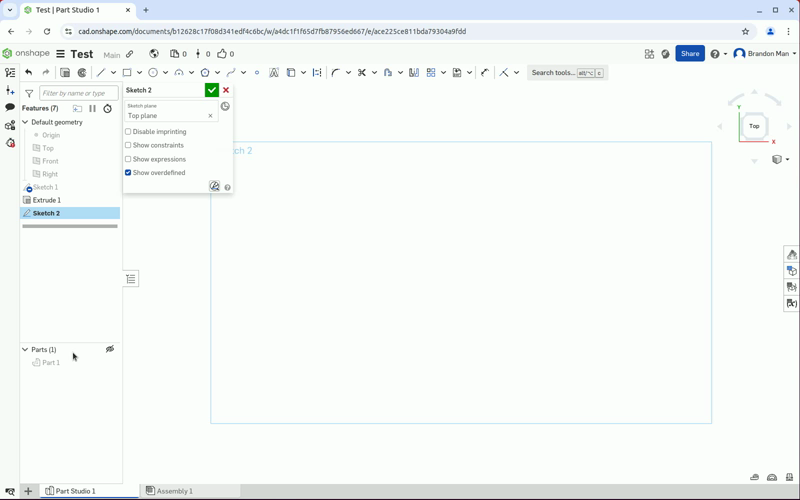
key(l)
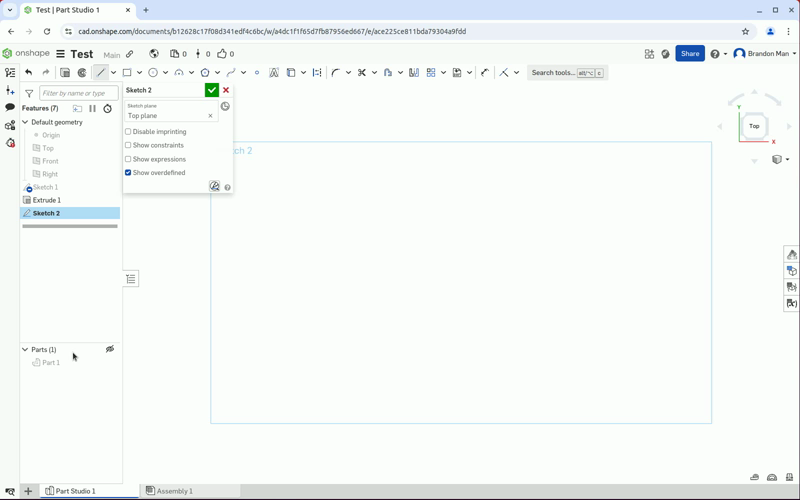
key_down(shift)
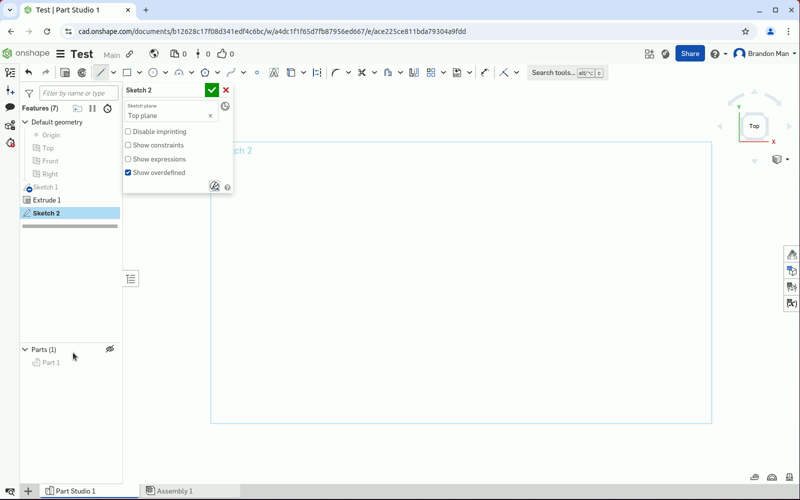
mouse_move(348, 339)
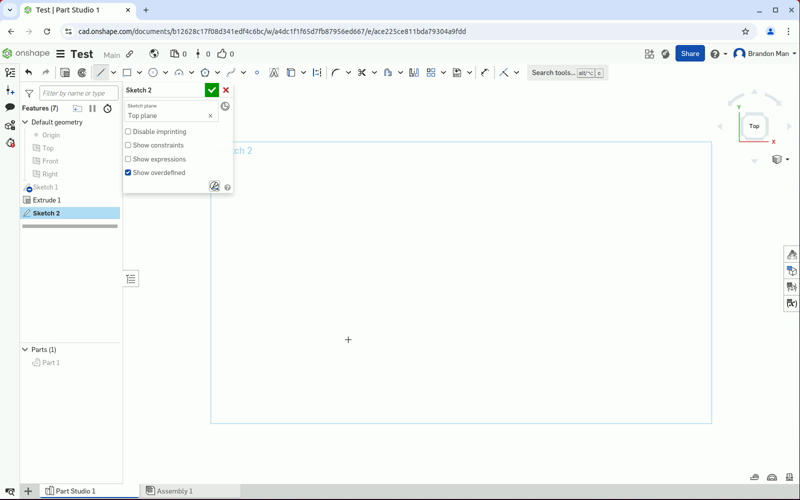
click(348, 339)
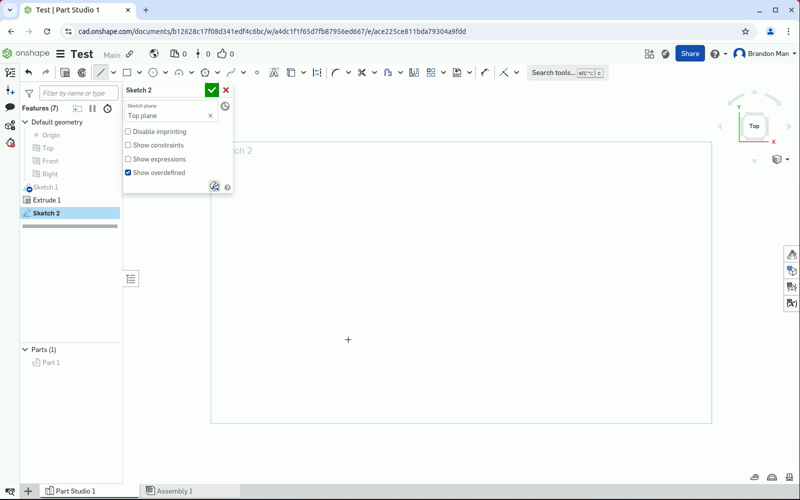
key_up(shift)
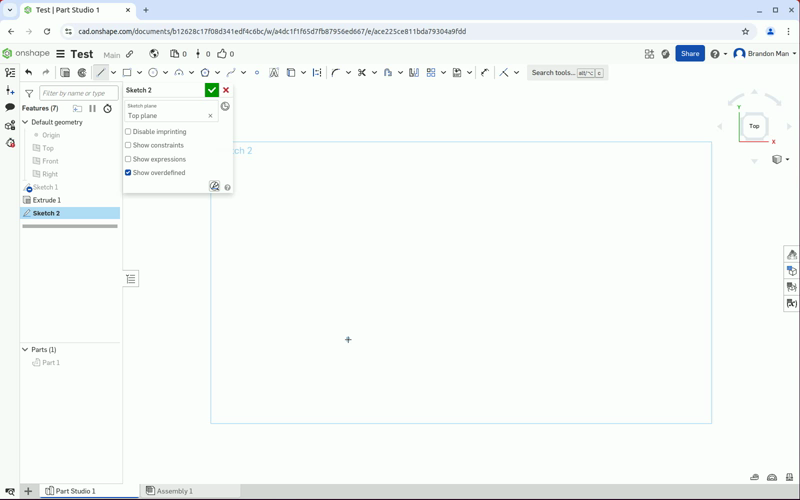
key_down(shift)
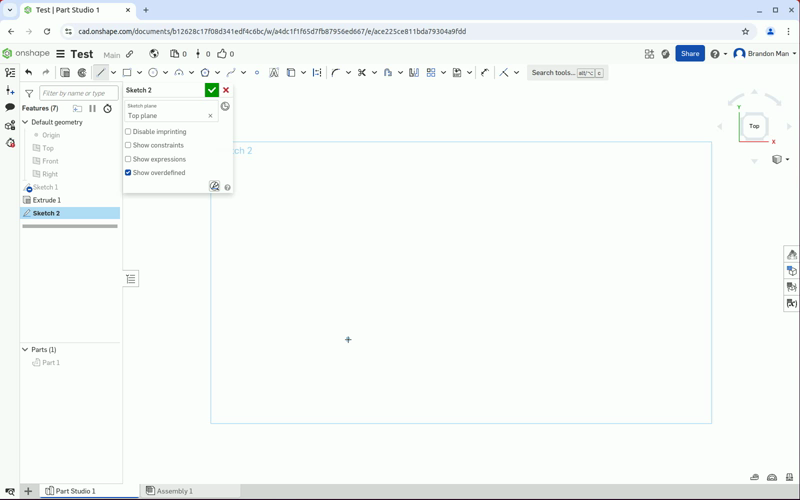
mouse_move(572, 339)
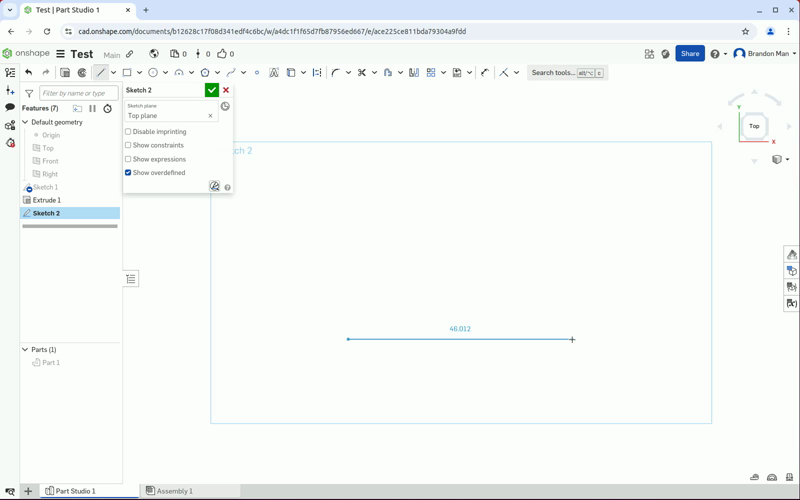
click(572, 339)
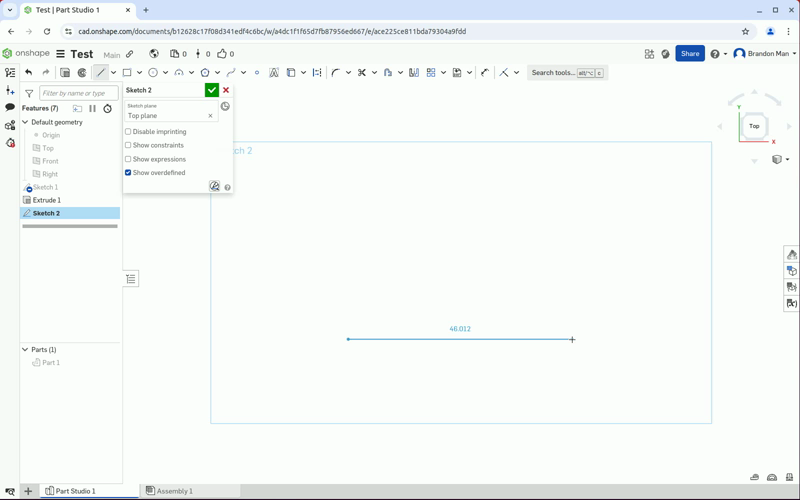
key_up(shift)
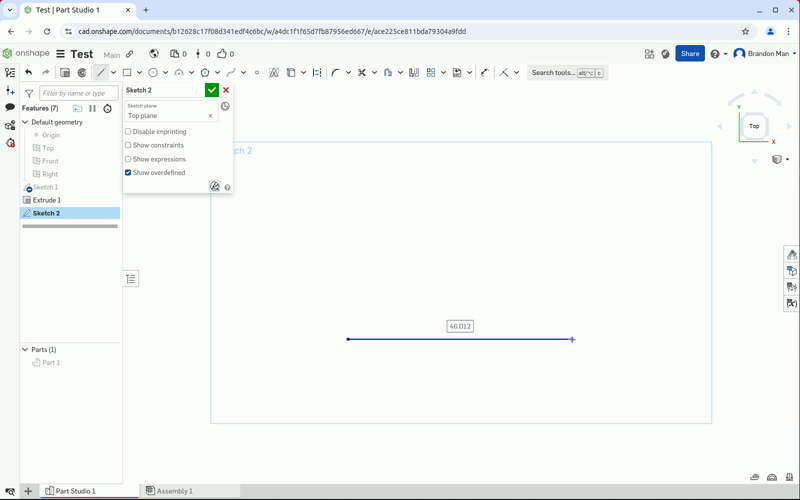
key_down(shift)
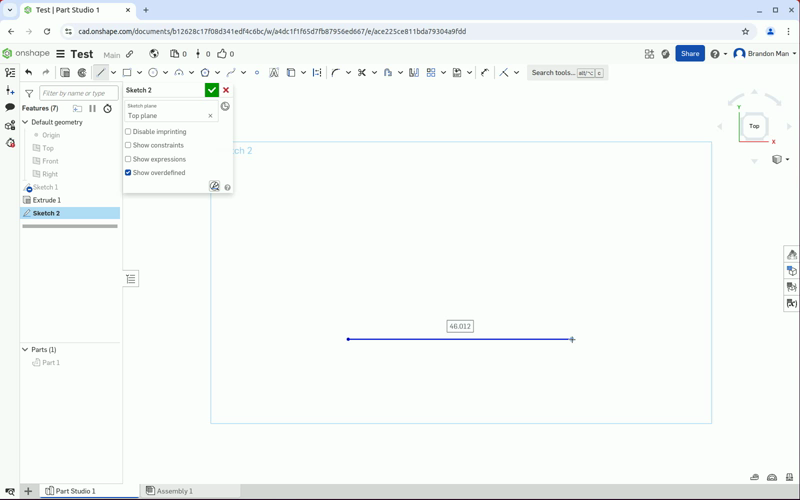
mouse_move(572, 226)
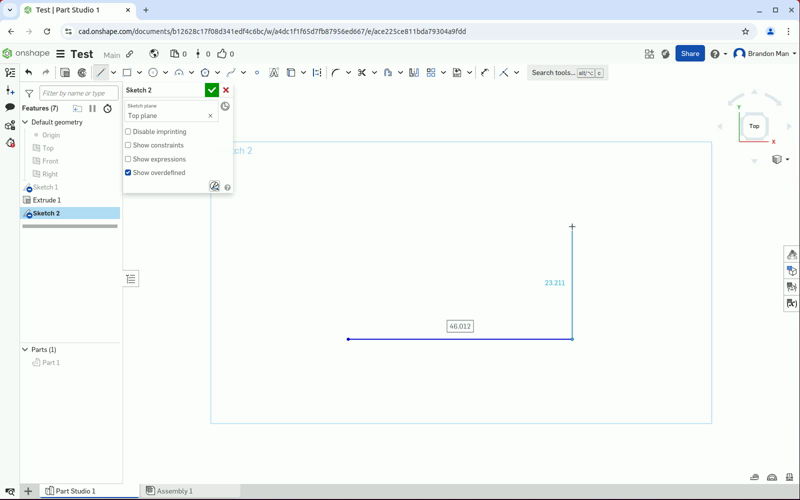
click(572, 226)
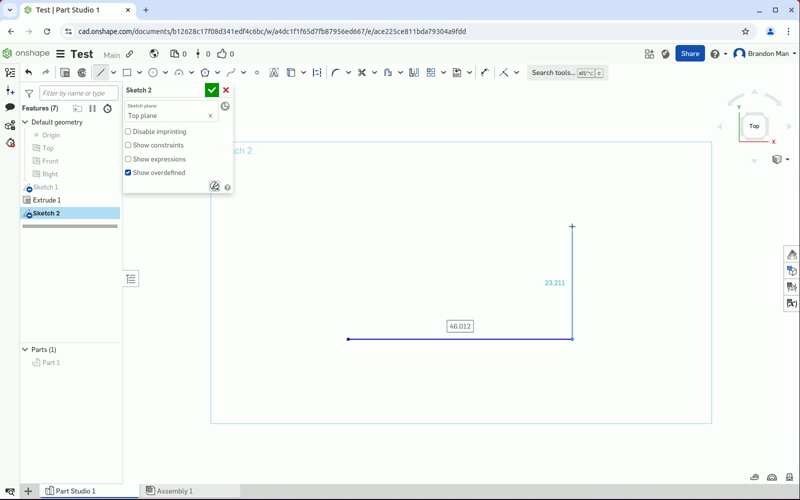
key_up(shift)
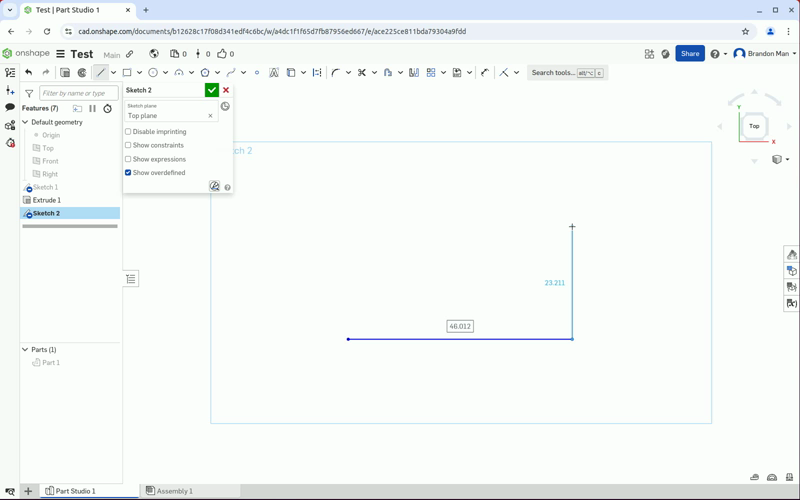
key_down(shift)
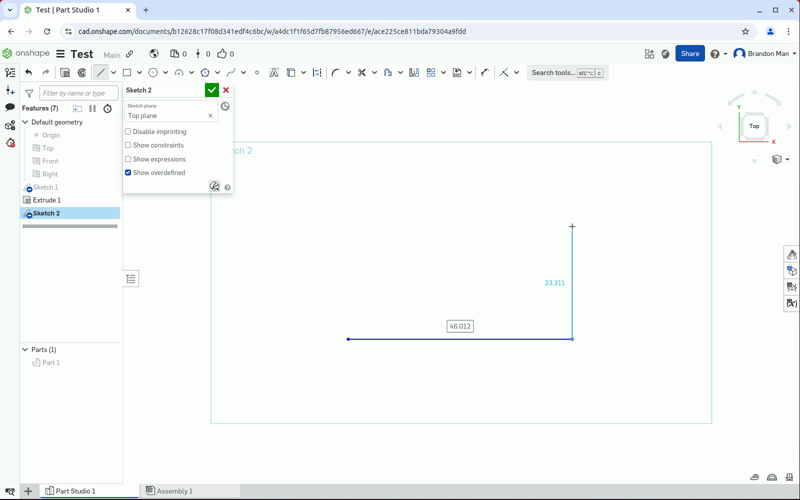
mouse_move(348, 226)
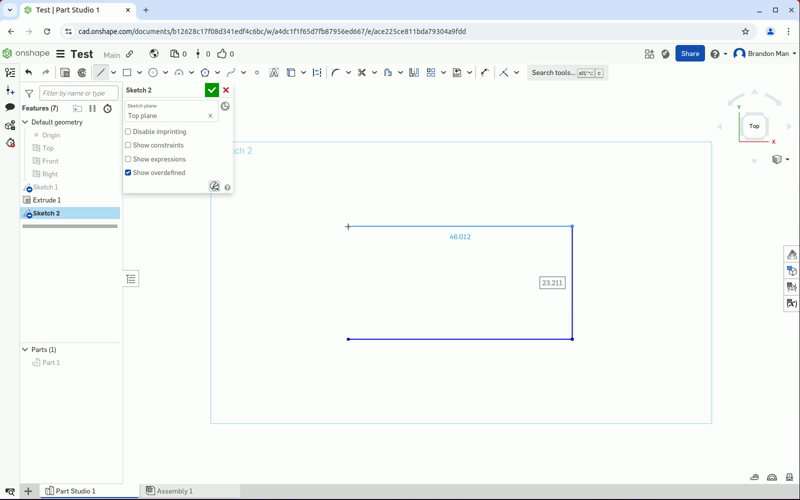
click(348, 226)
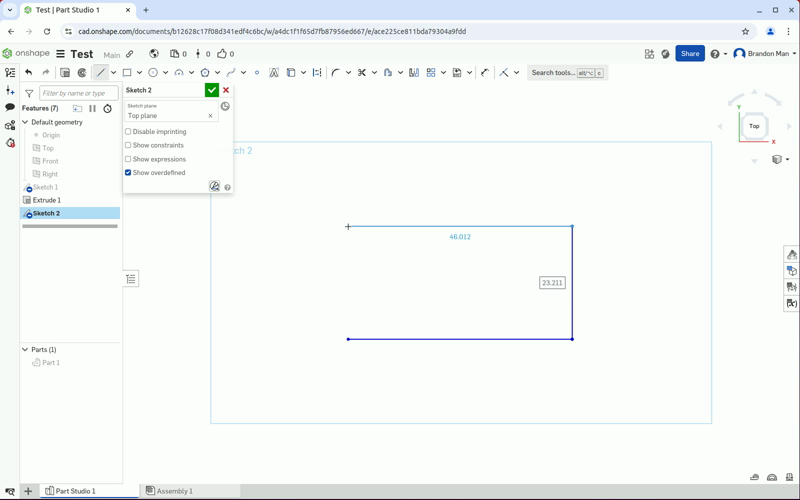
key_up(shift)
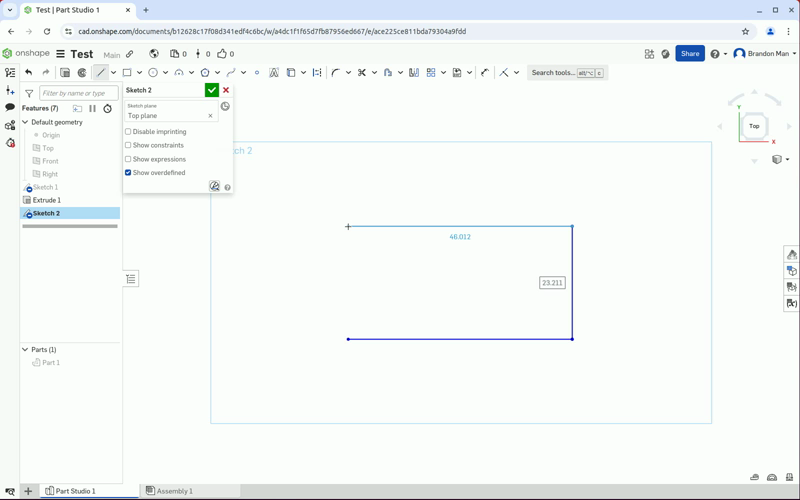
key_down(shift)
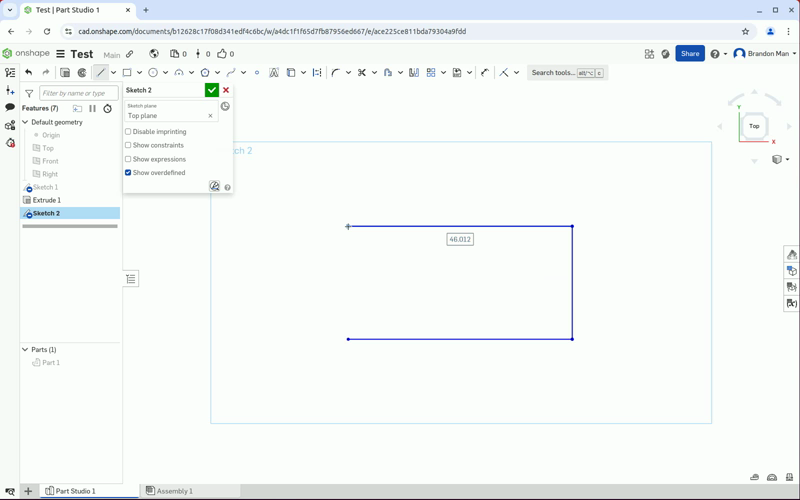
mouse_move(348, 339)
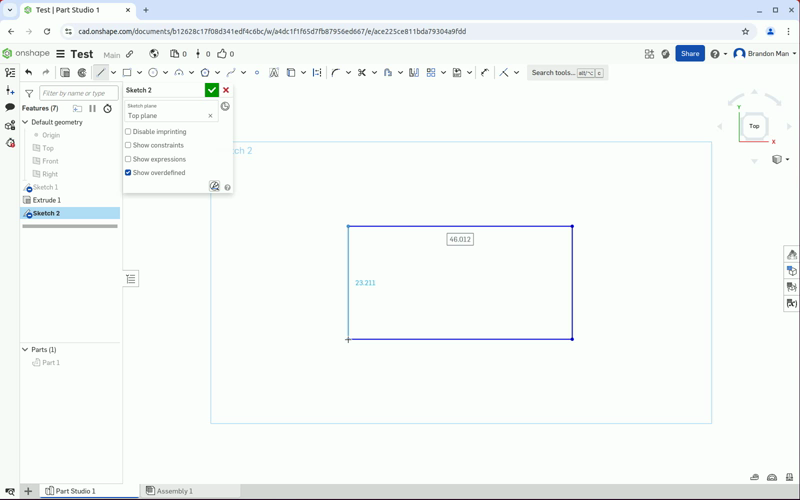
key_up(shift)
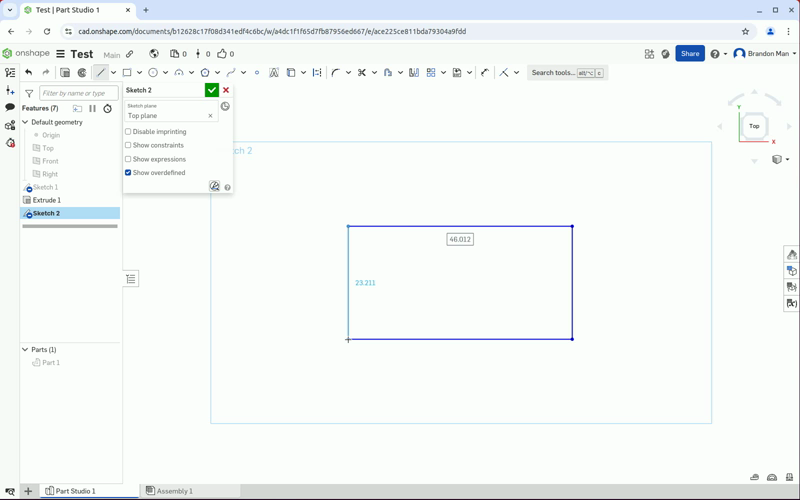
click(348, 339)
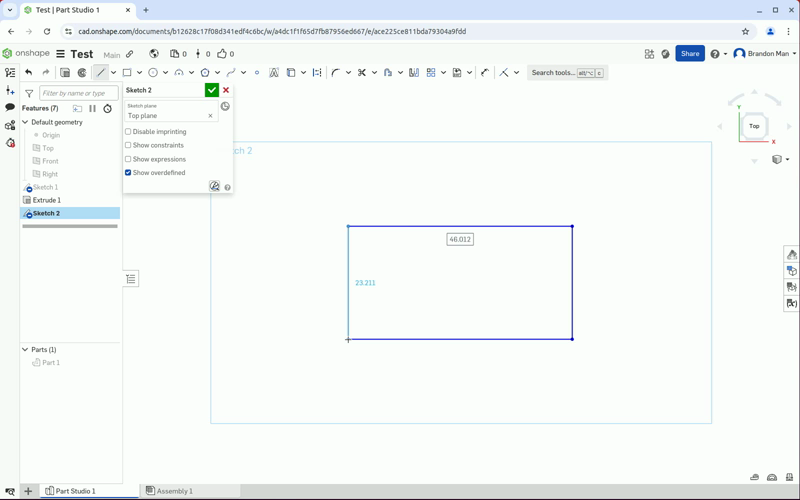
key(esc)
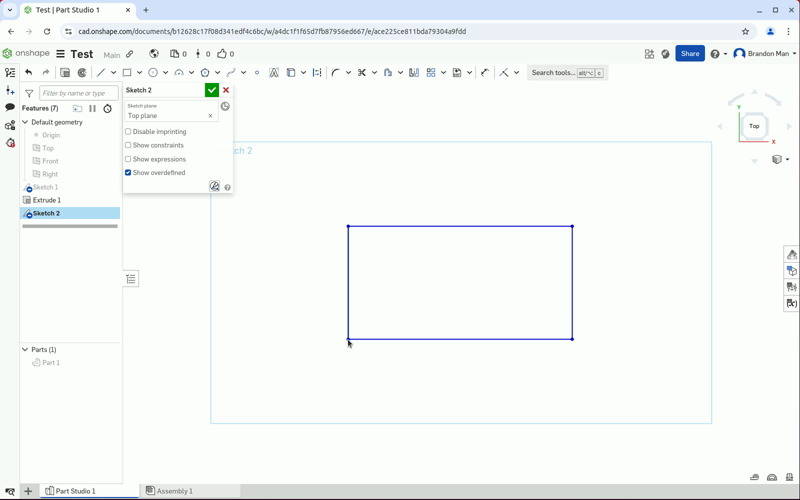
mouse_move(373, 296)
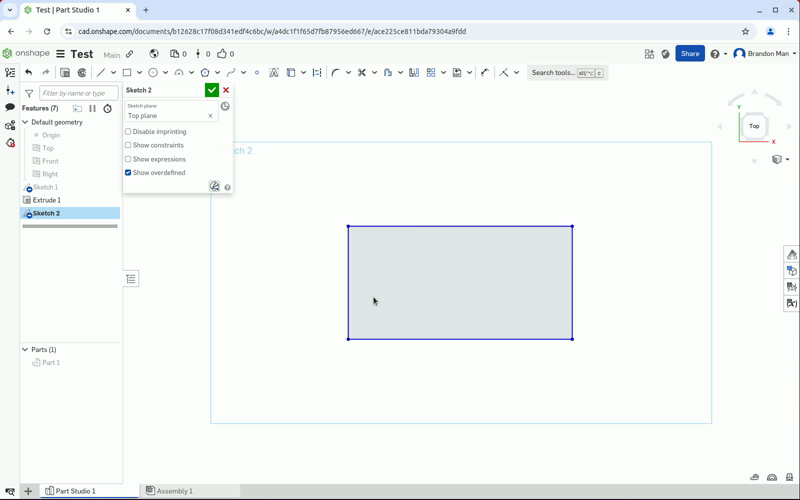
click(373, 296)
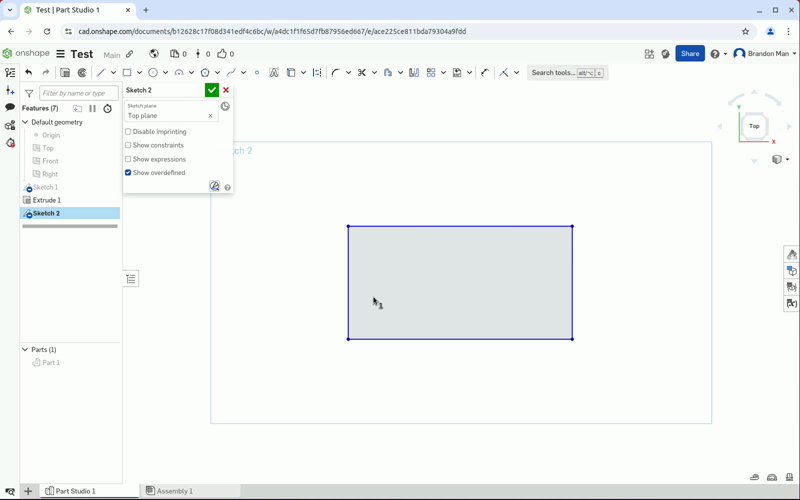
mouse_move(73, 352)
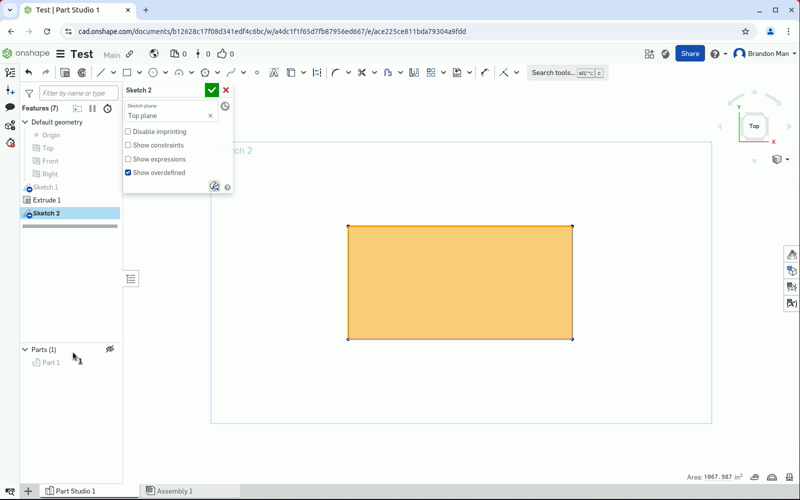
key(shift+y)
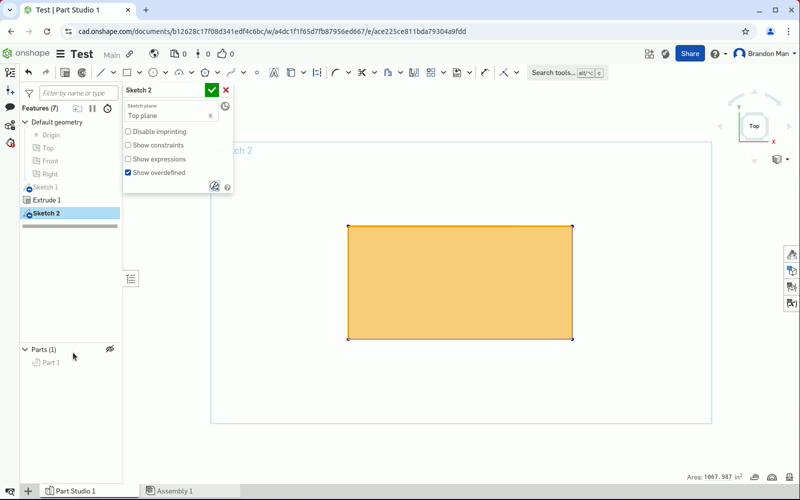
key(shift+e)
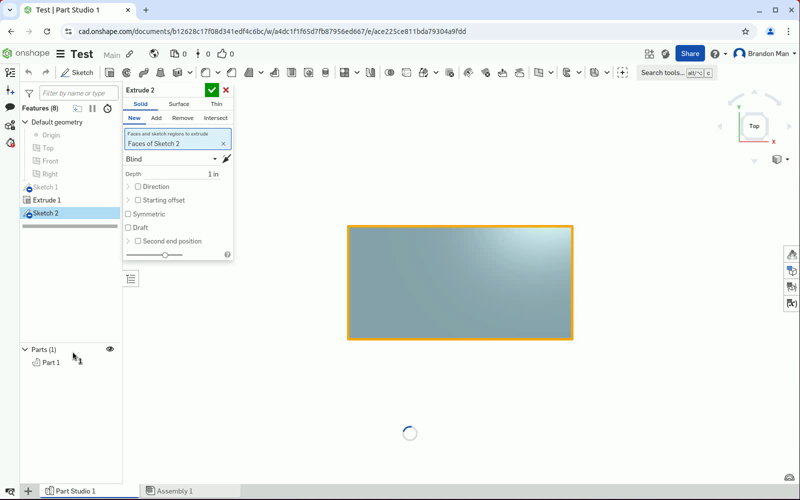
mouse_move(143, 106)
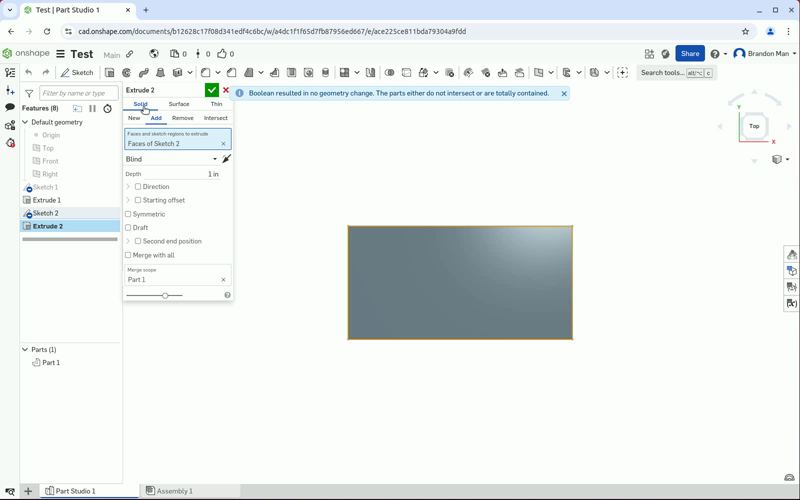
click(143, 106)
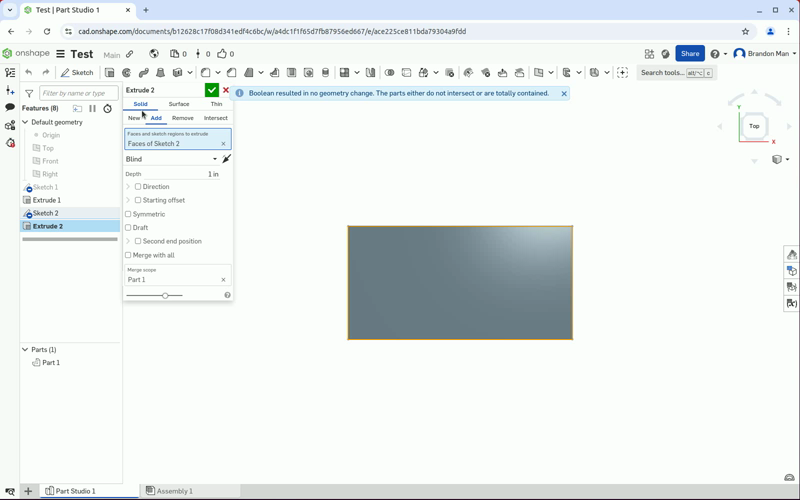
mouse_move(137, 120)
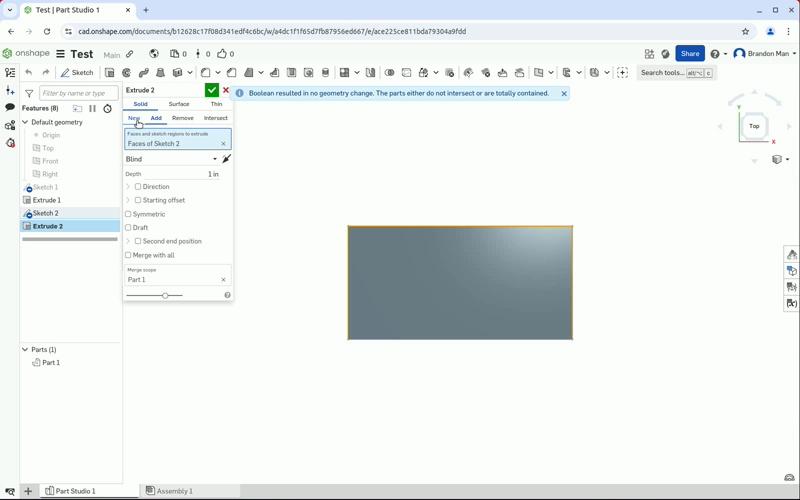
click(137, 120)
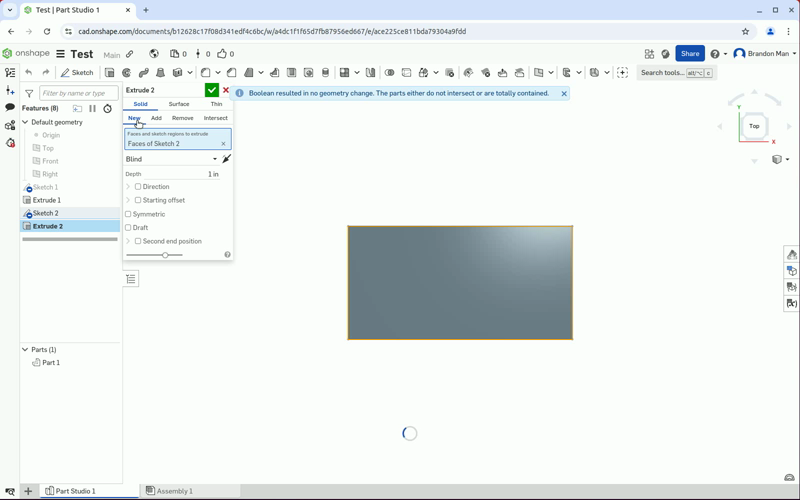
key(tab, 4)
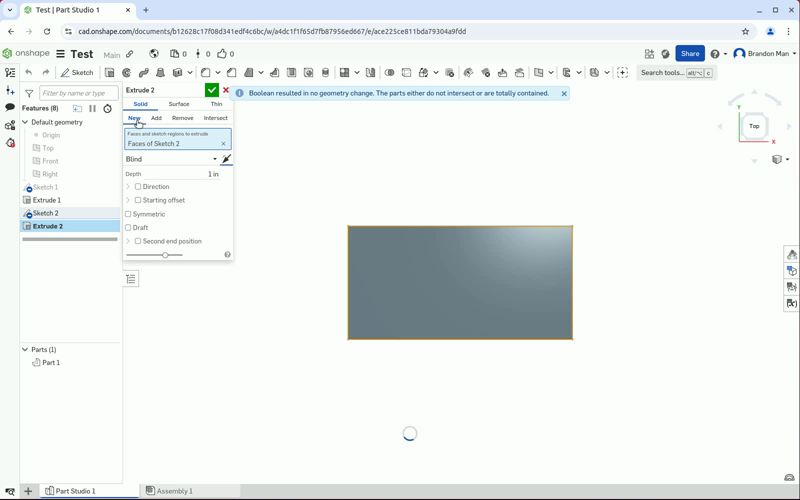
text(2.889)
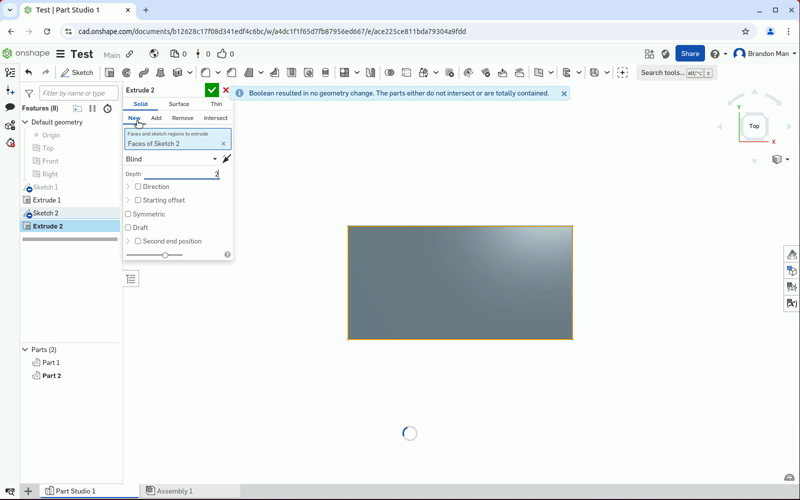
key(enter)
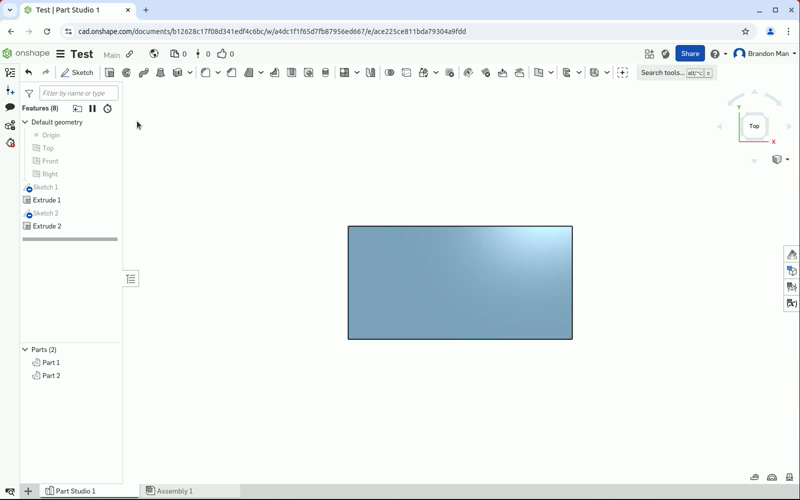
key(shift+h)
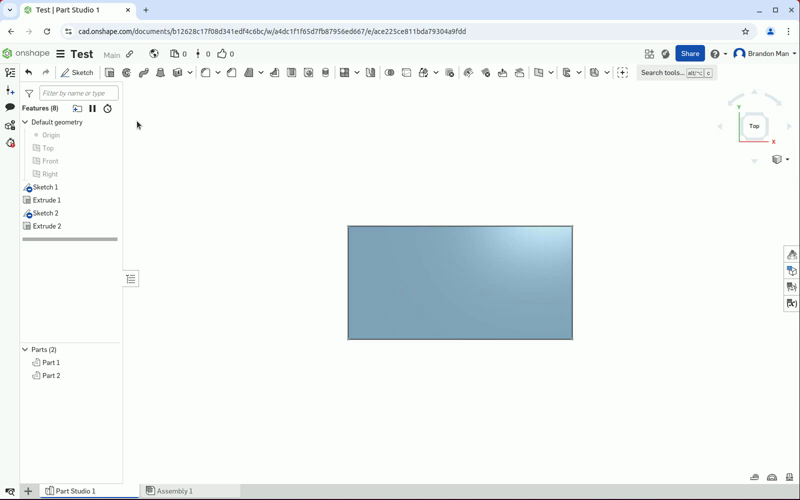
key(shift+h)
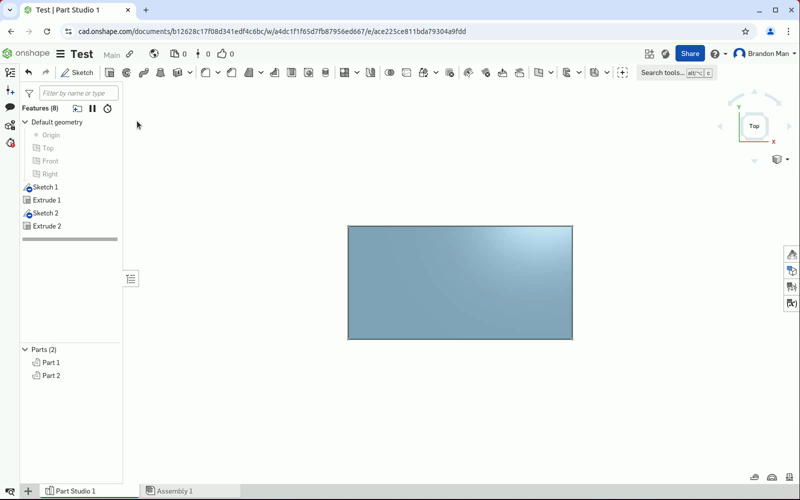
key(shift+7)
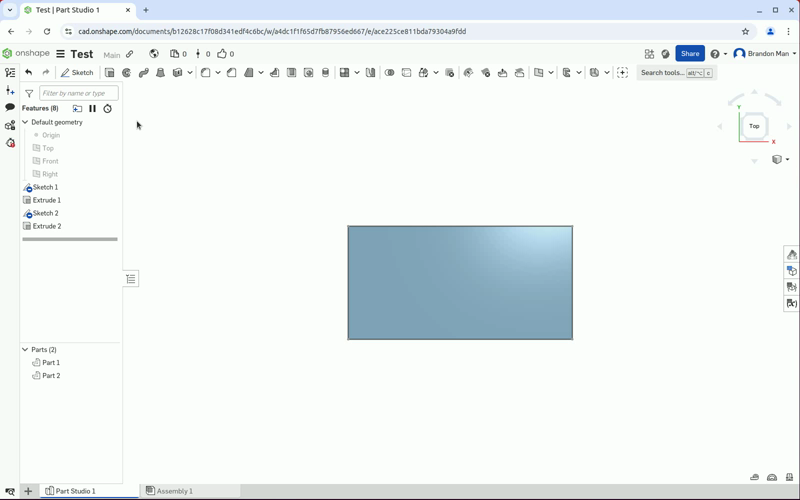
key(up, 3)
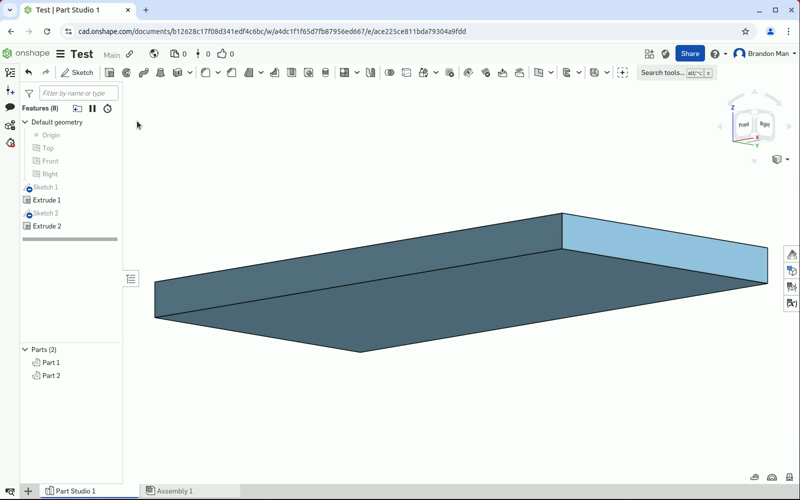
key(left, 3)
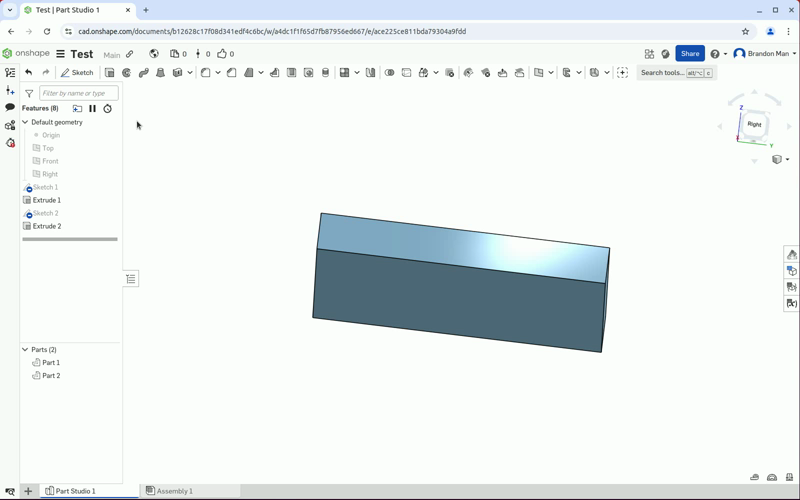
key(right, 3)
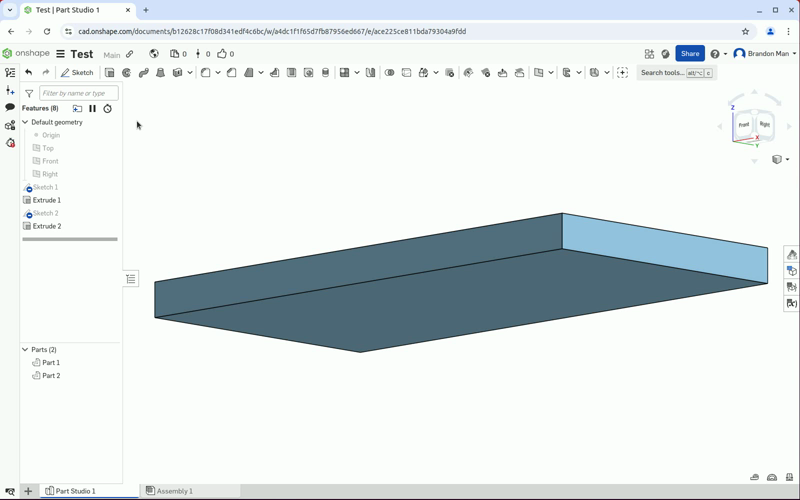
key(down, 3)
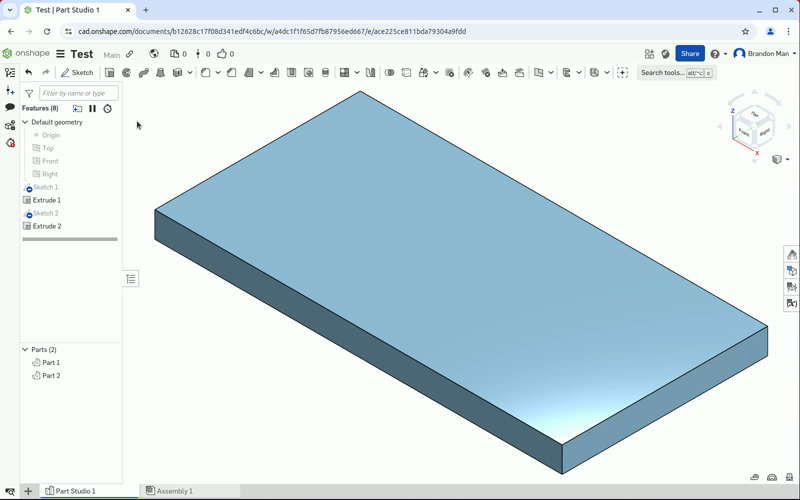
mouse_move(73, 189)
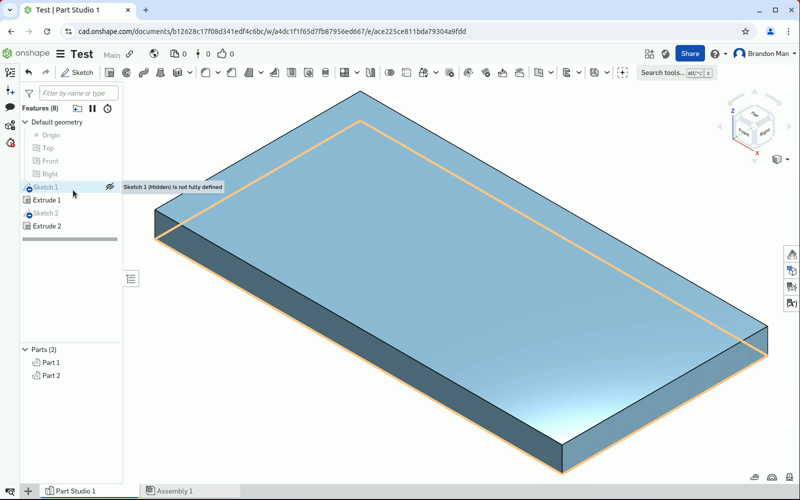
click(73, 189)